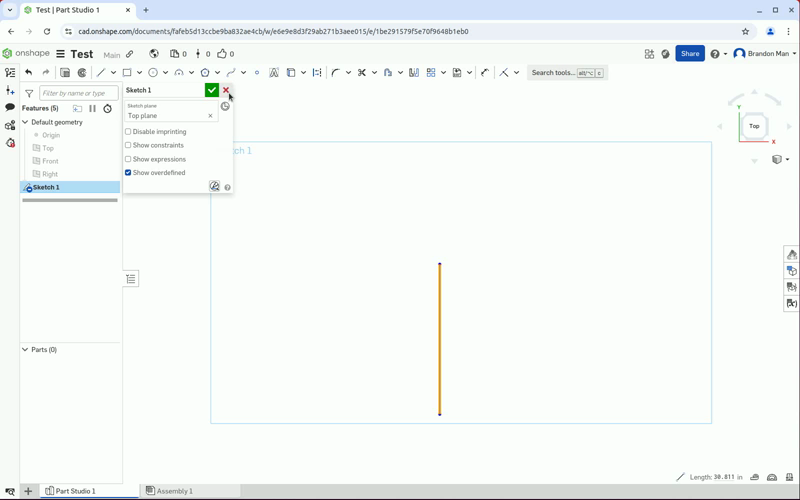
key(shift+h)
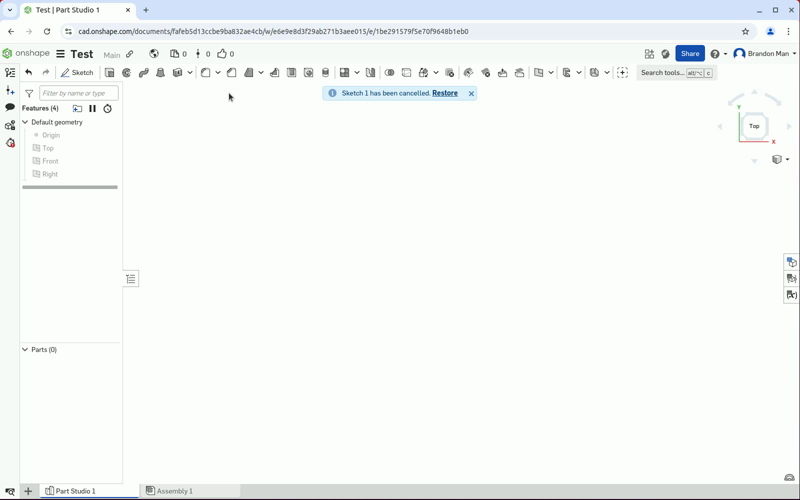
mouse_move(73, 352)
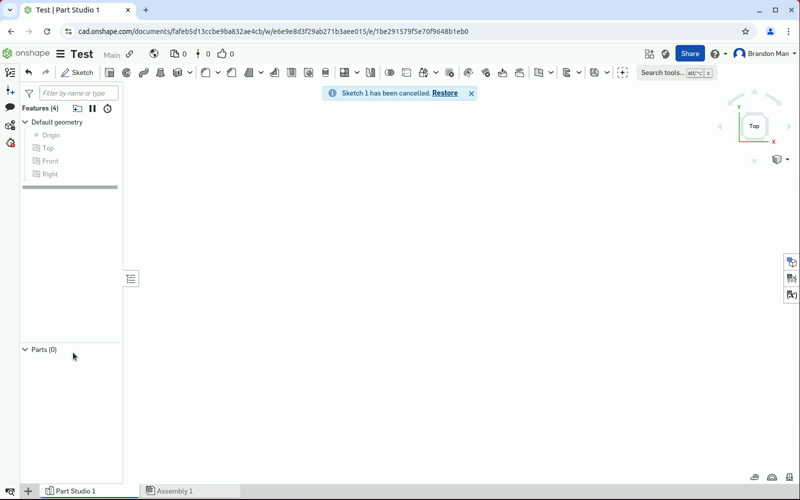
key(y)
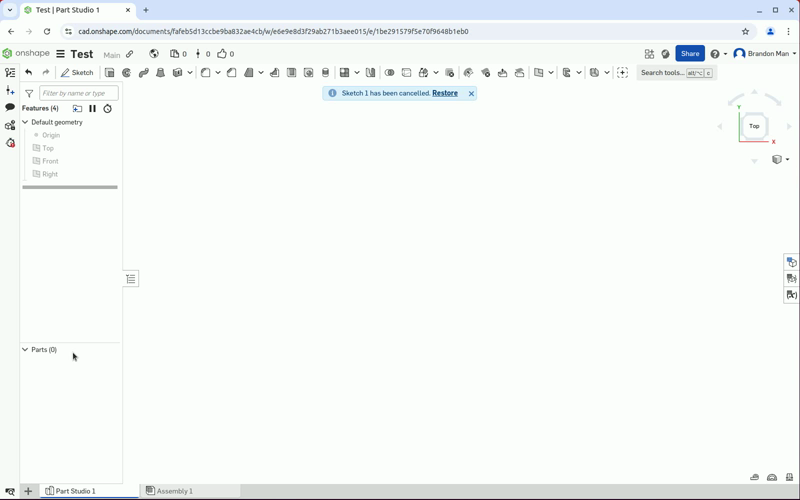
key(shift+p)
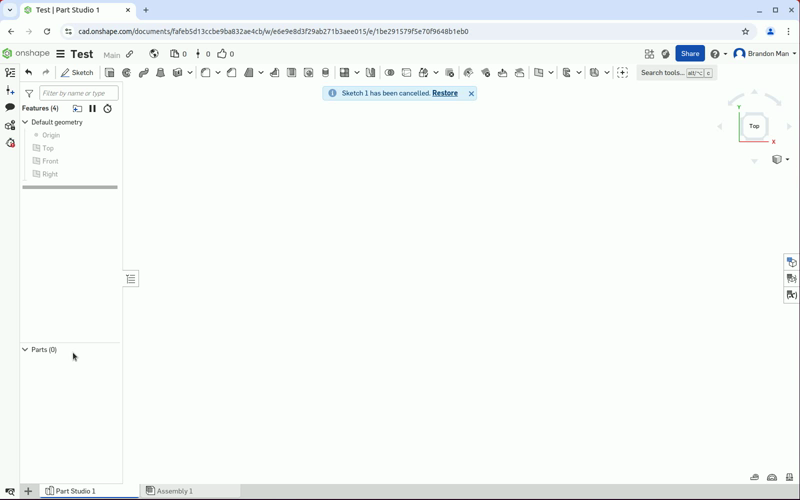
key(space)
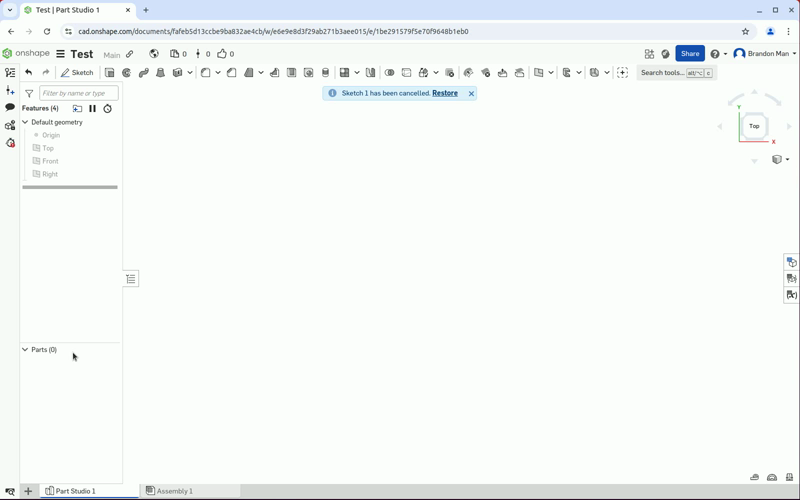
key_down(shift)
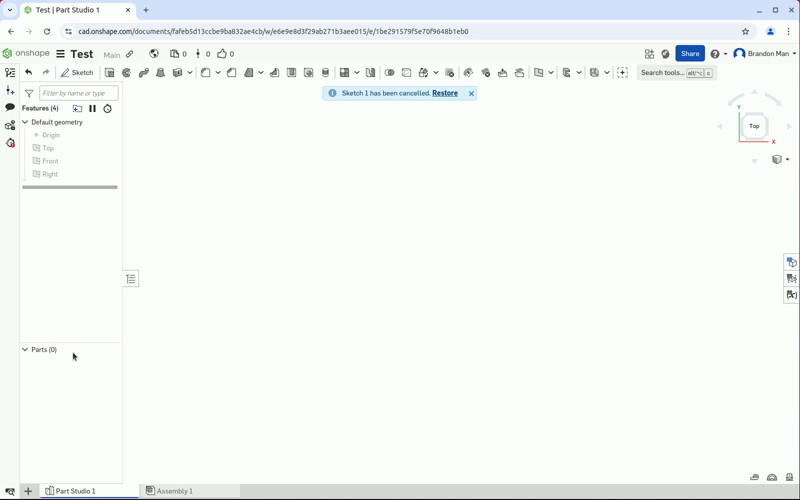
key(up)
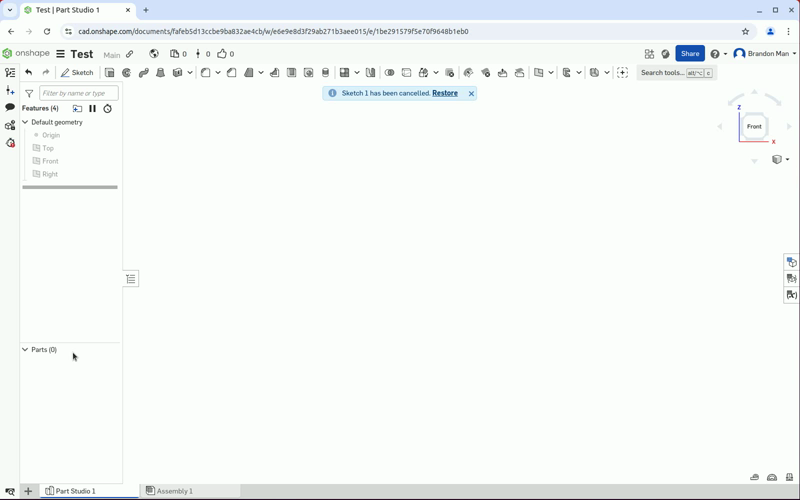
key_up(shift)
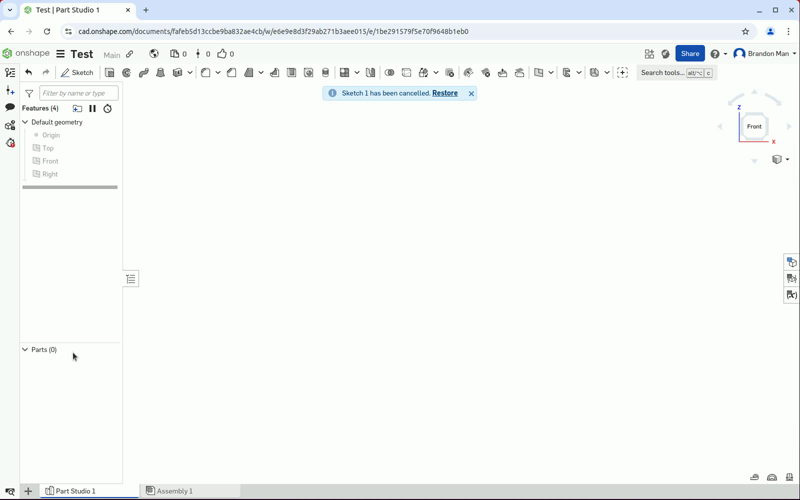
mouse_move(73, 352)
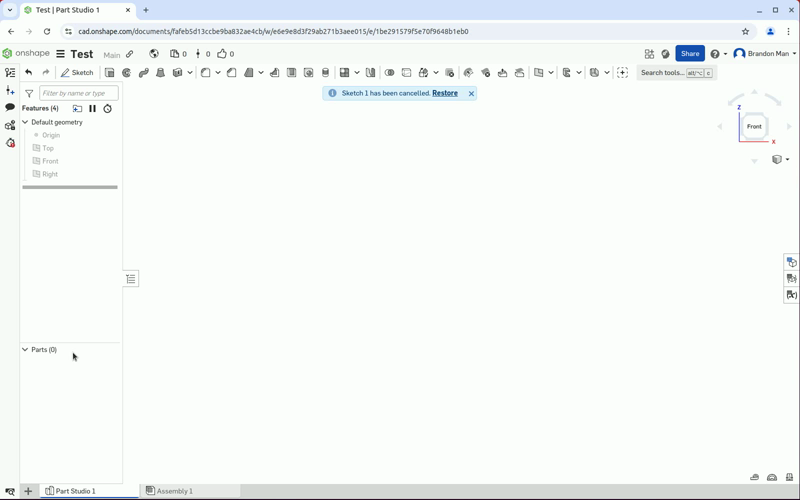
key(shift+y)
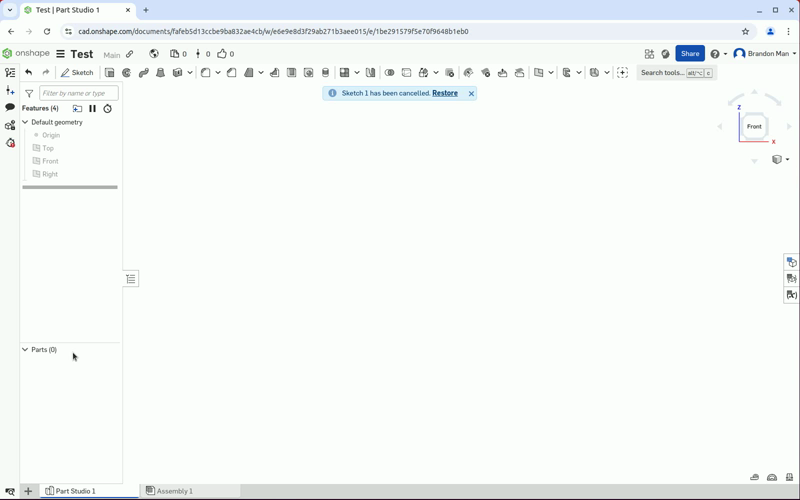
key(shift+s)
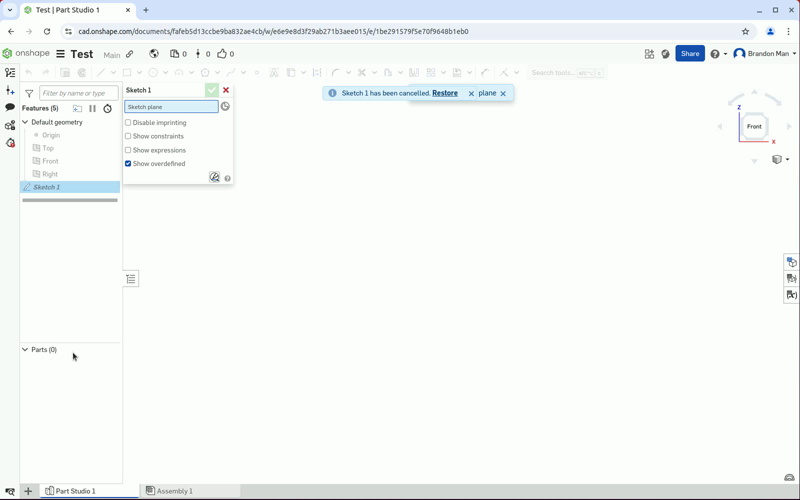
mouse_move(73, 163)
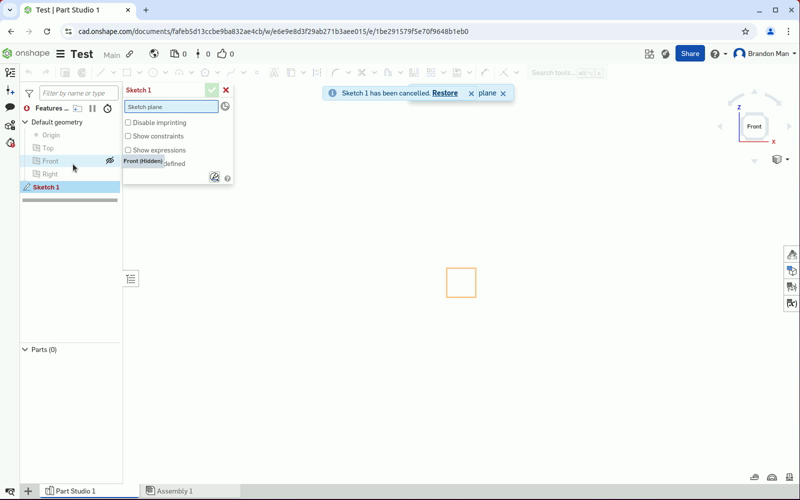
click(73, 163)
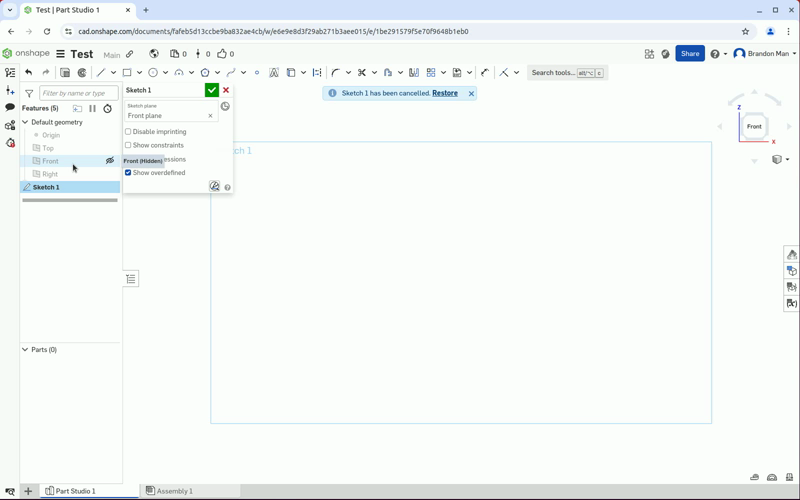
mouse_move(73, 352)
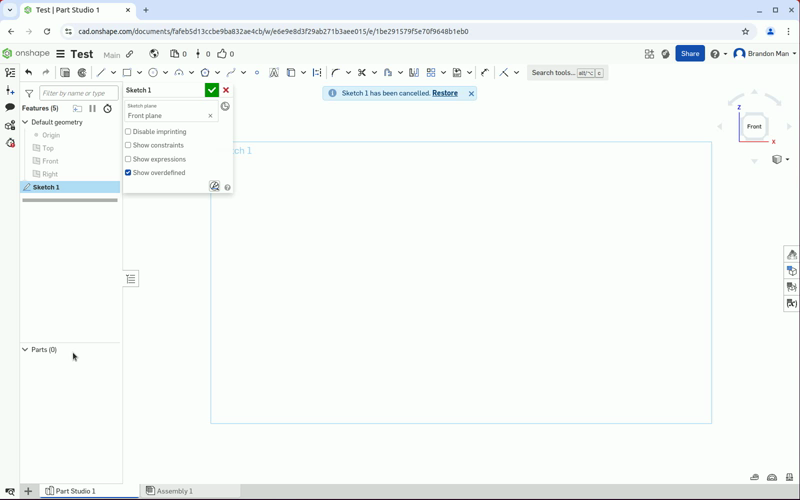
key(y)
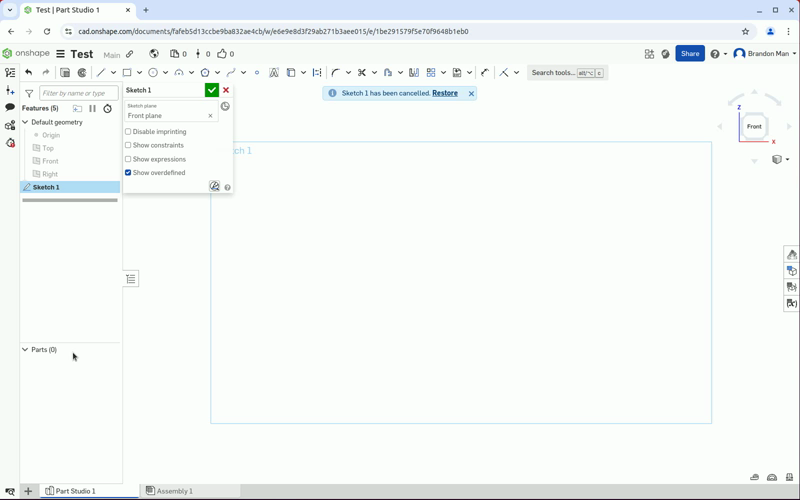
key(l)
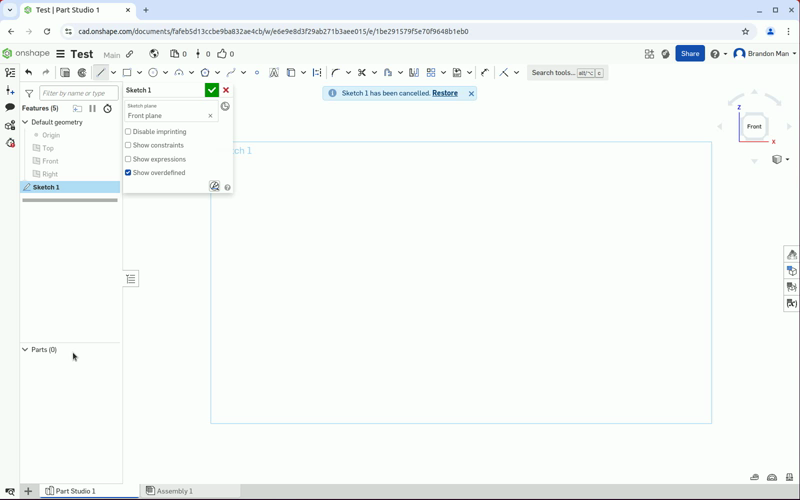
key_down(shift)
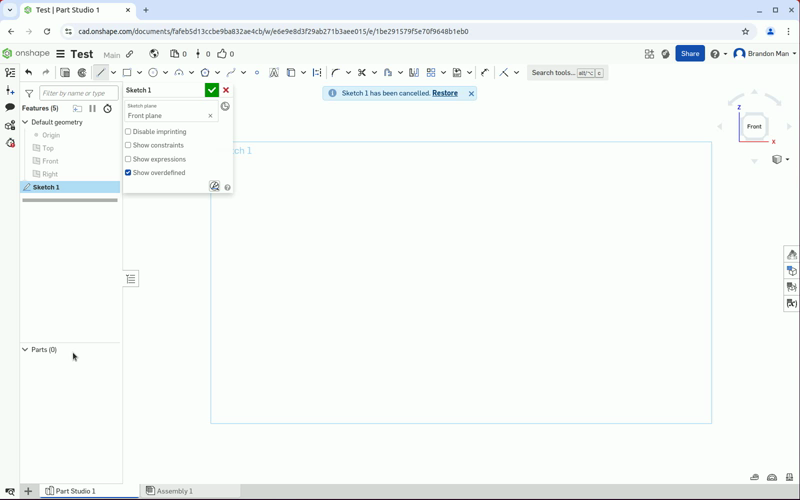
mouse_move(348, 226)
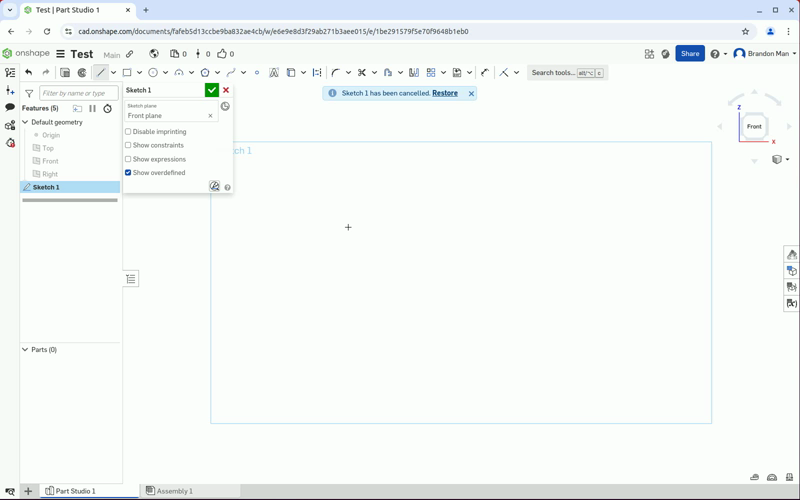
click(348, 226)
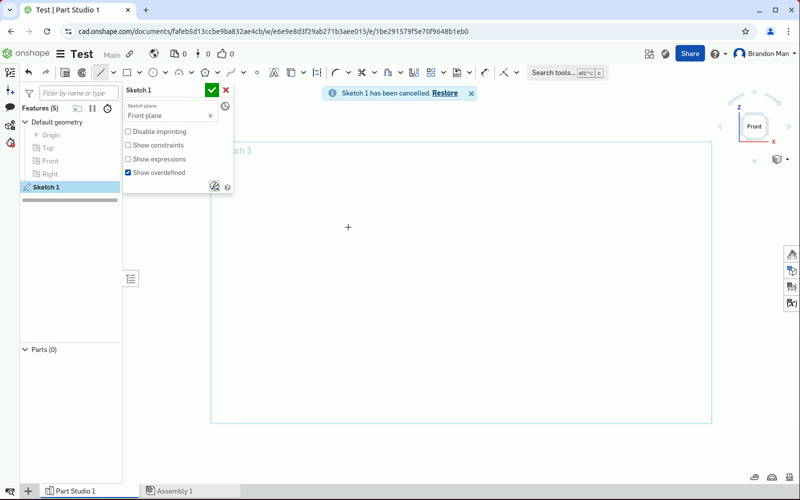
key_up(shift)
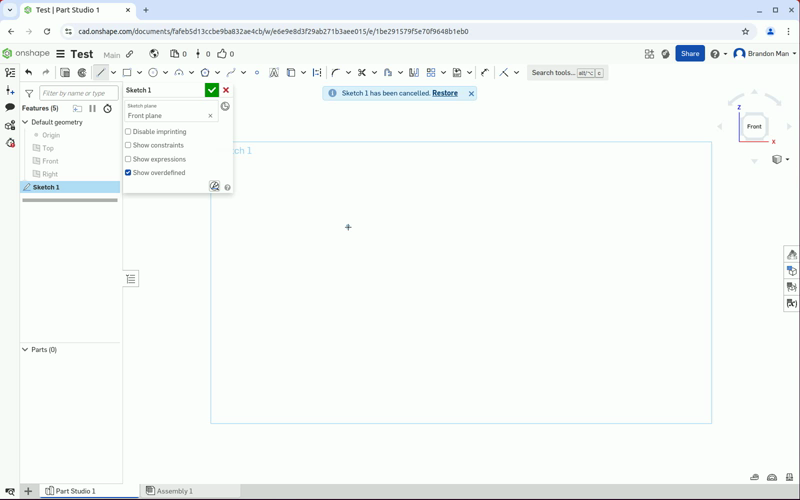
key_down(shift)
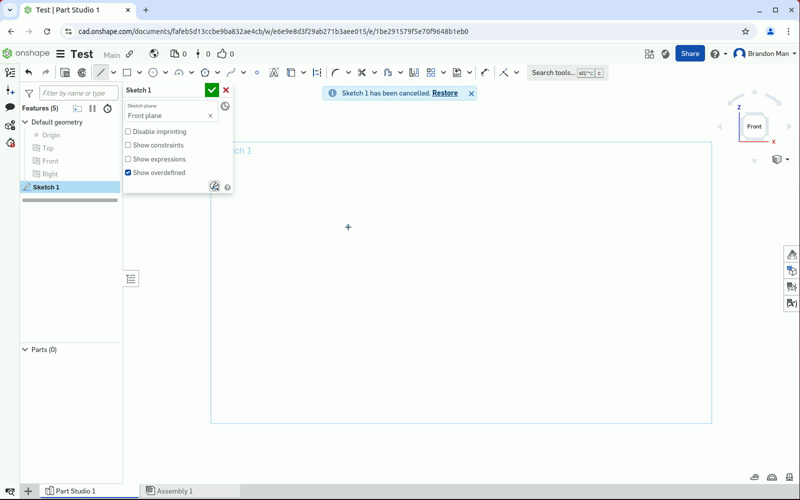
mouse_move(378, 226)
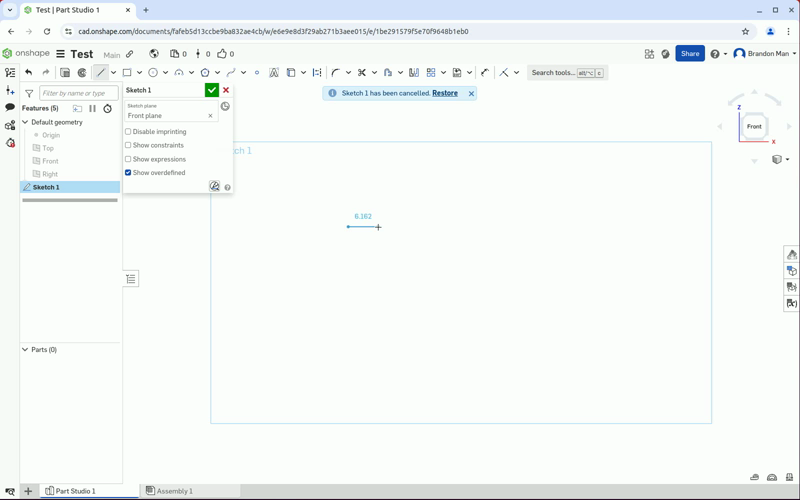
mouse_move(387, 226)
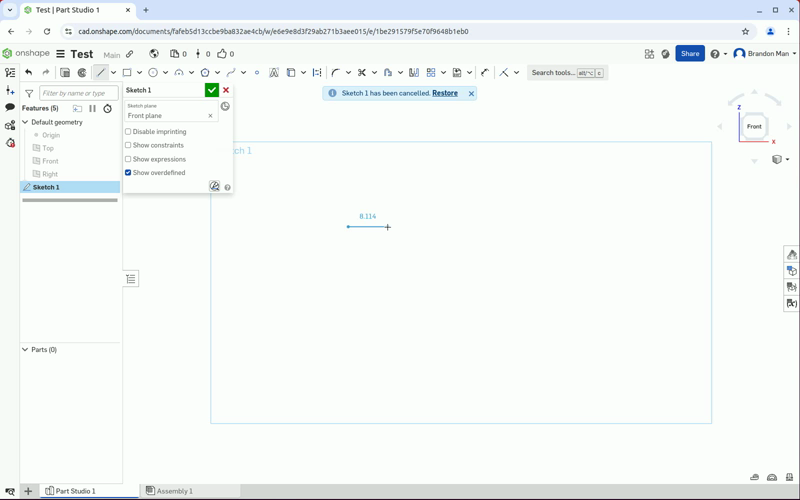
click(387, 226)
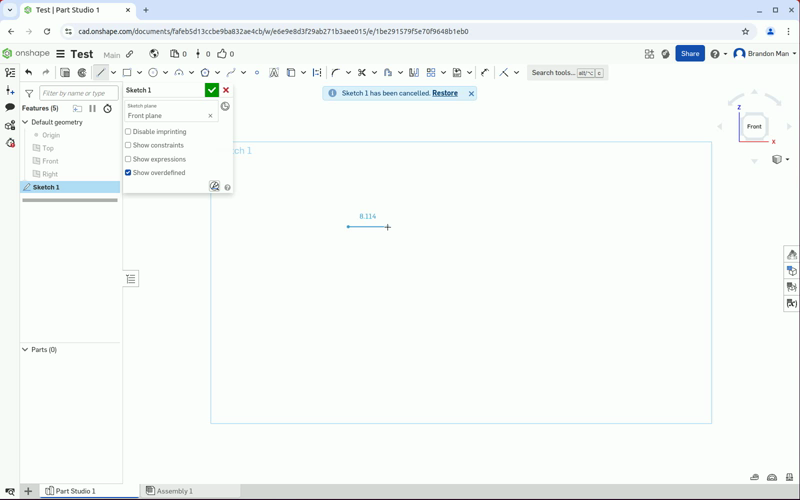
key_up(shift)
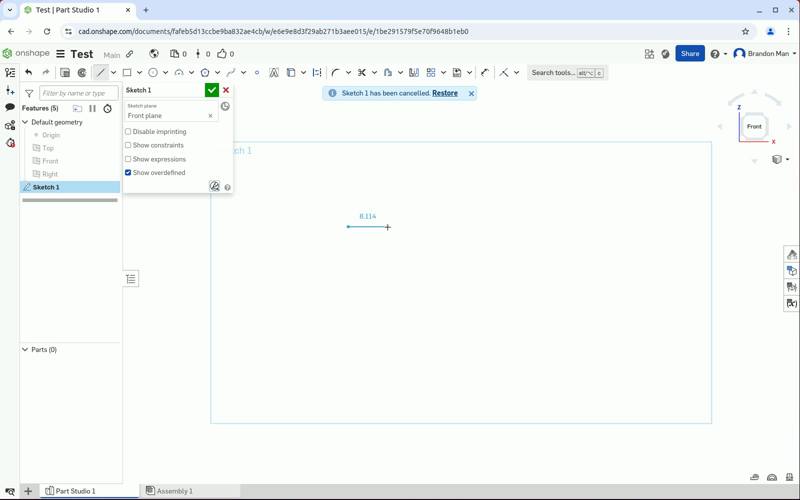
key_down(shift)
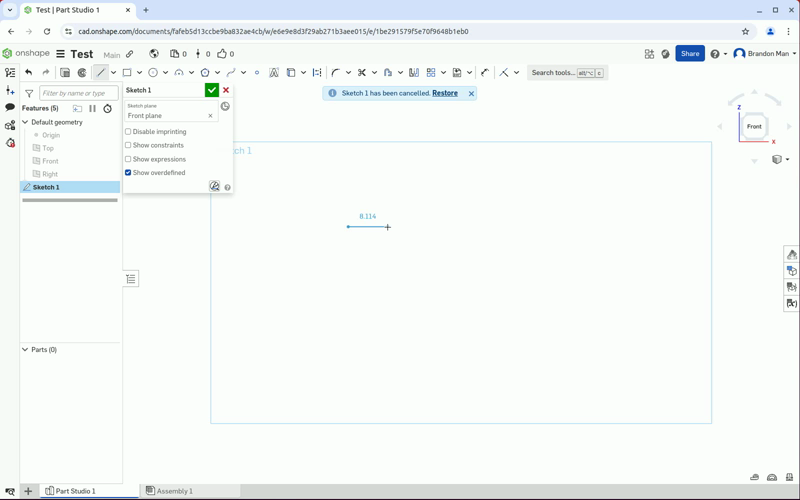
mouse_move(417, 226)
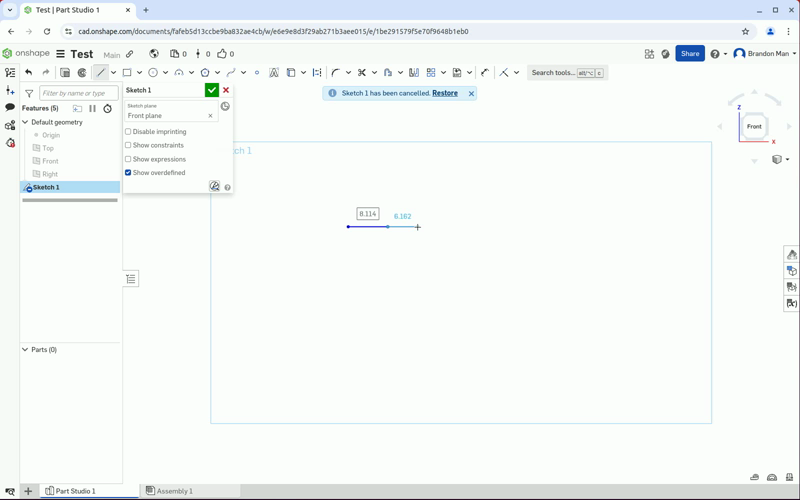
mouse_move(426, 226)
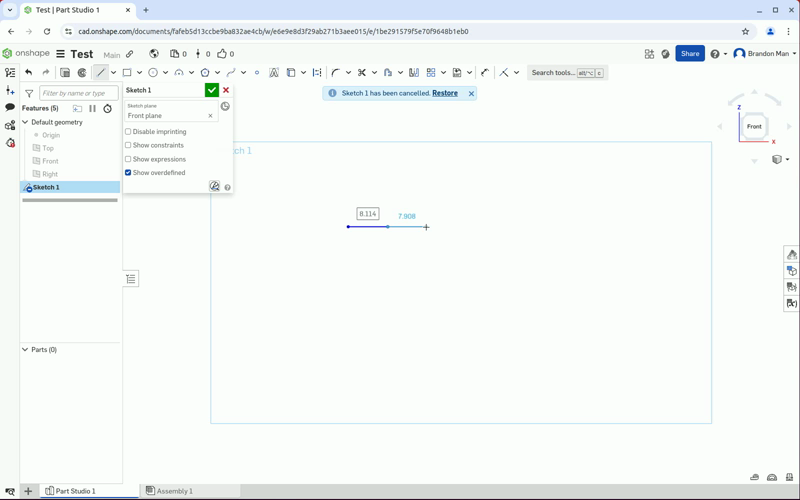
click(426, 226)
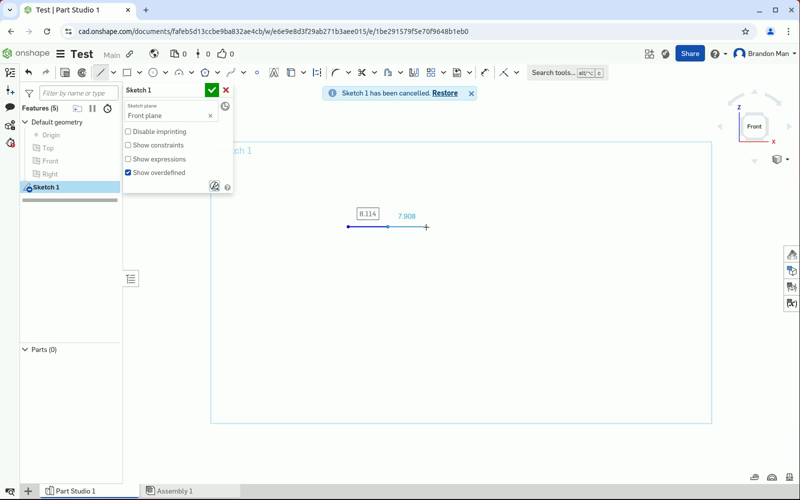
key_up(shift)
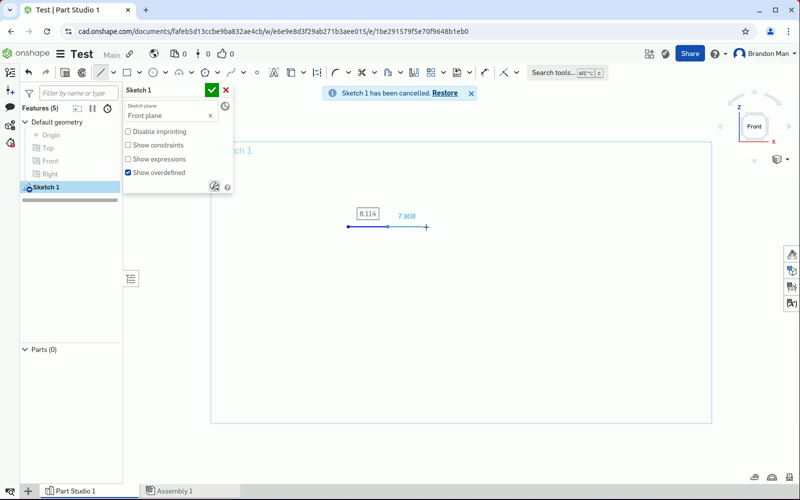
key_down(shift)
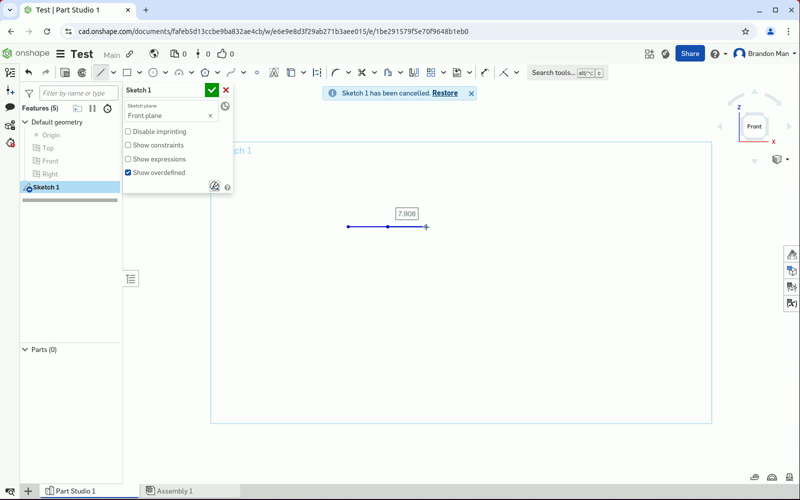
mouse_move(456, 226)
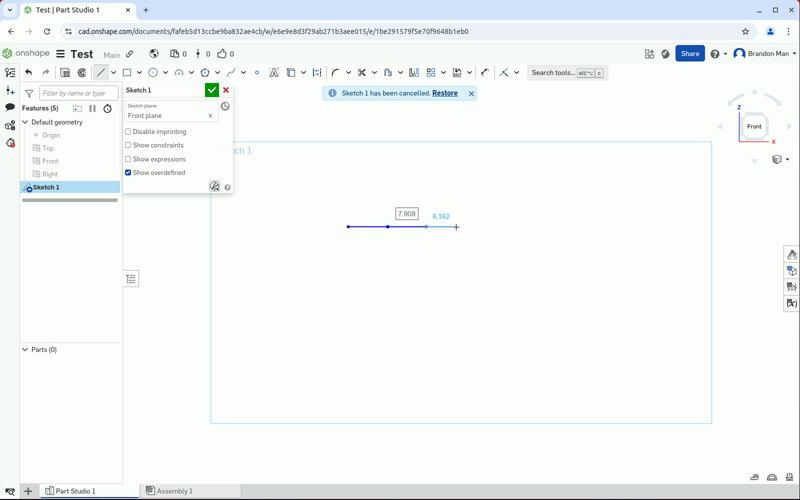
mouse_move(426, 187)
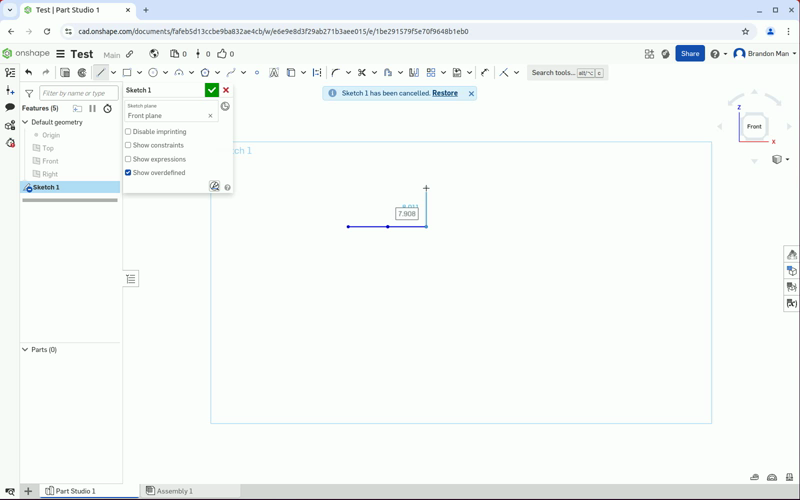
click(426, 187)
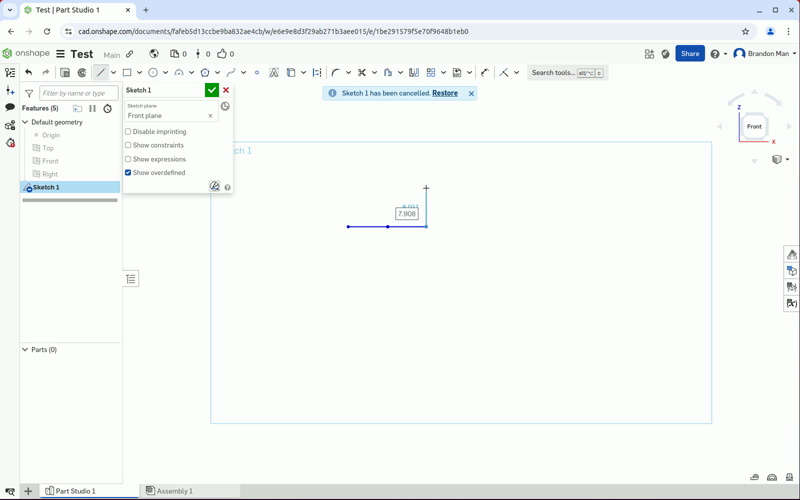
key_up(shift)
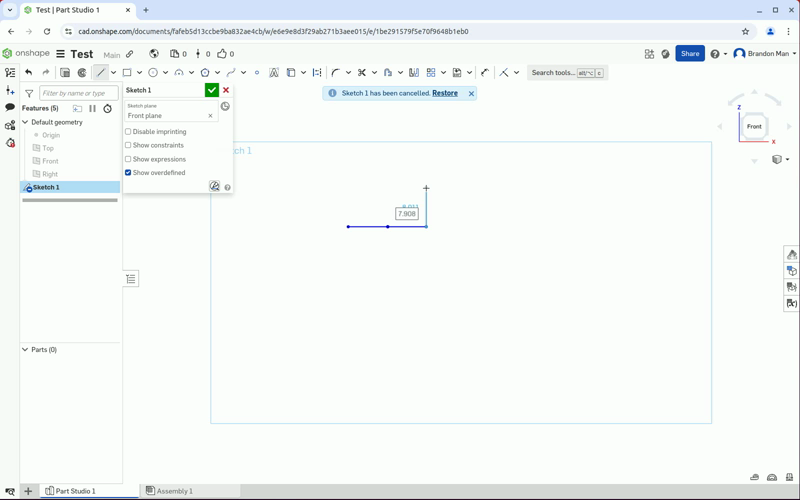
key_down(shift)
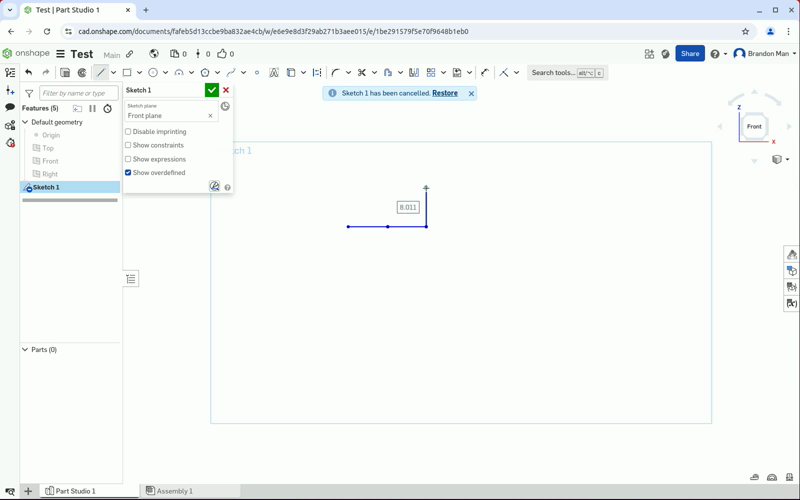
mouse_move(348, 187)
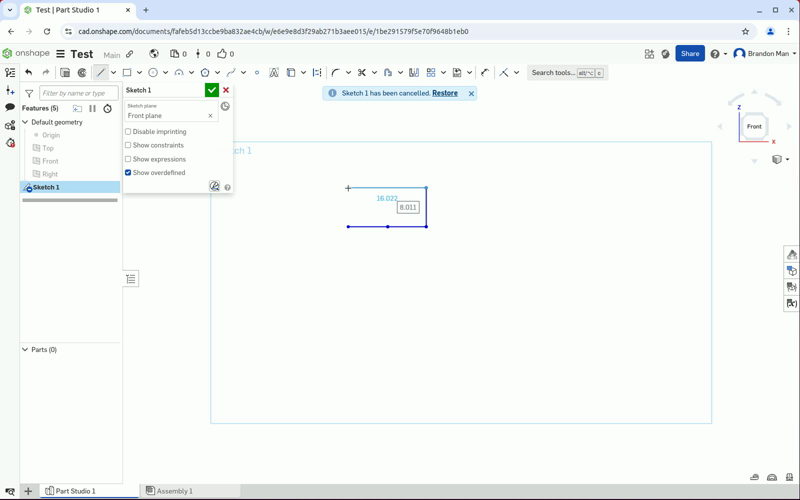
click(348, 187)
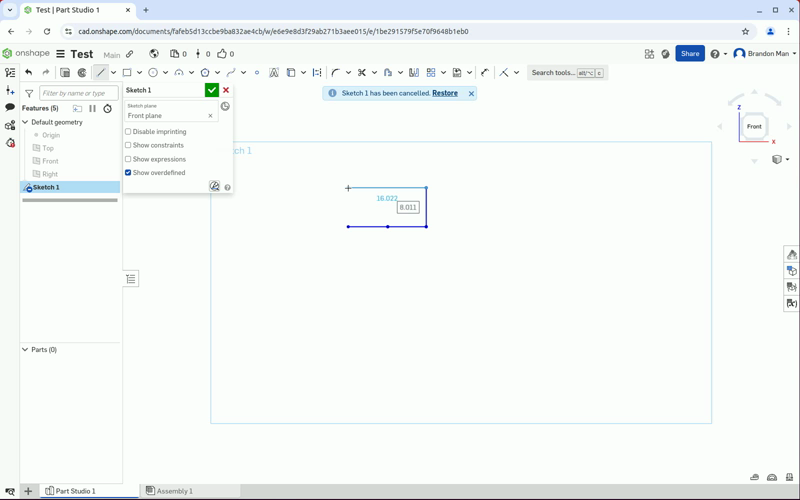
key_up(shift)
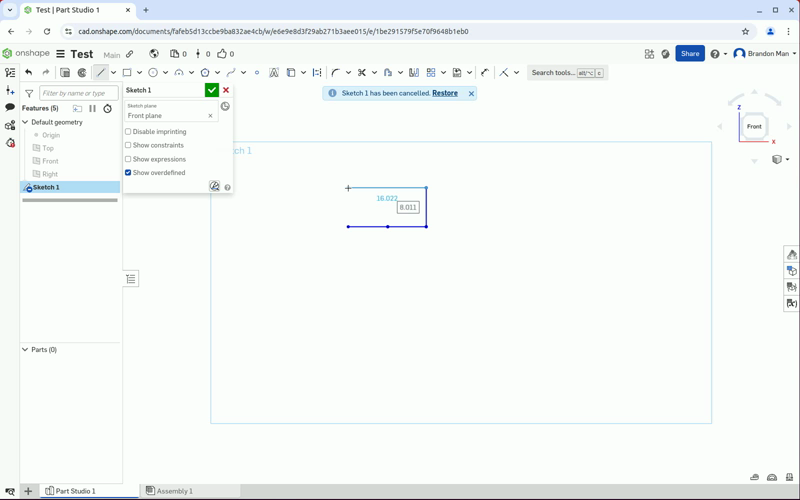
mouse_move(378, 187)
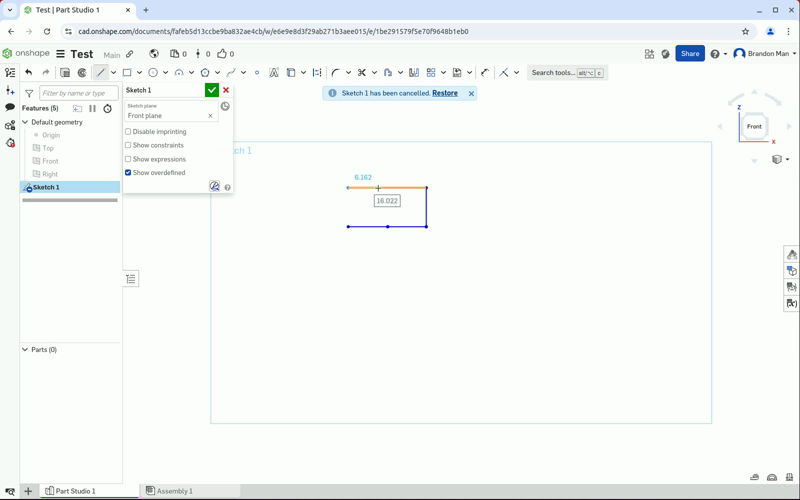
key_down(shift)
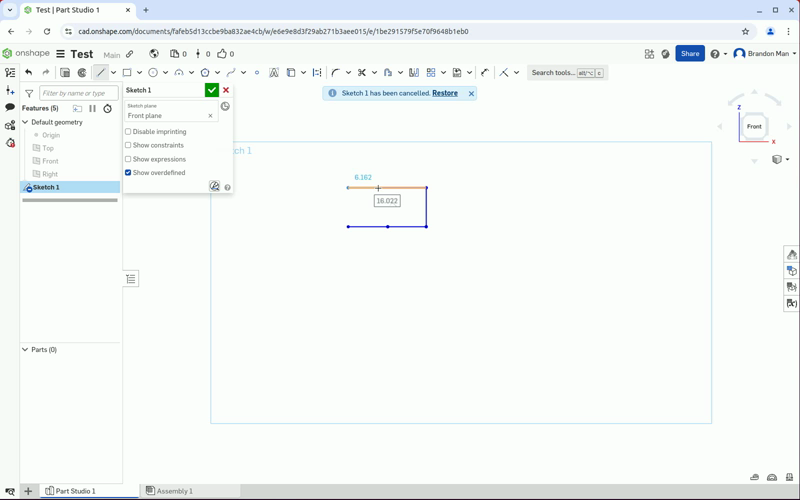
mouse_move(348, 226)
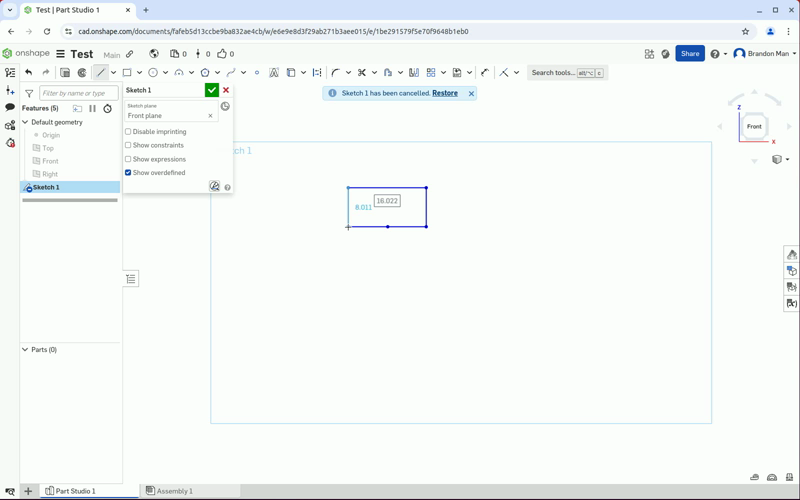
key_up(shift)
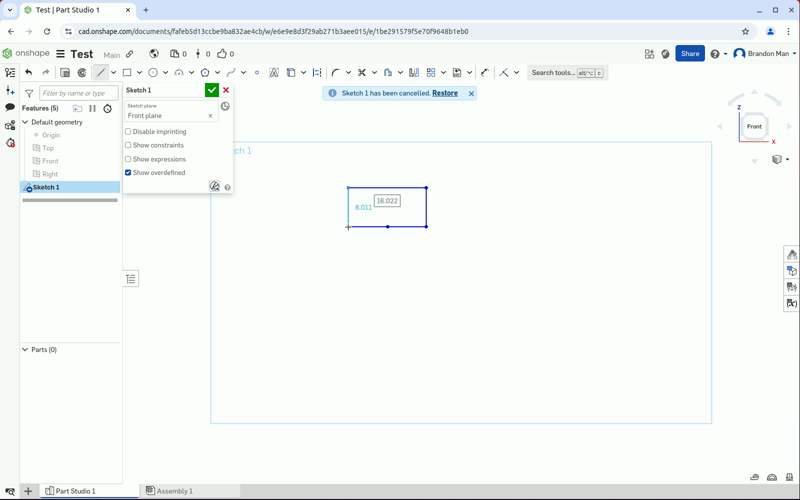
click(348, 226)
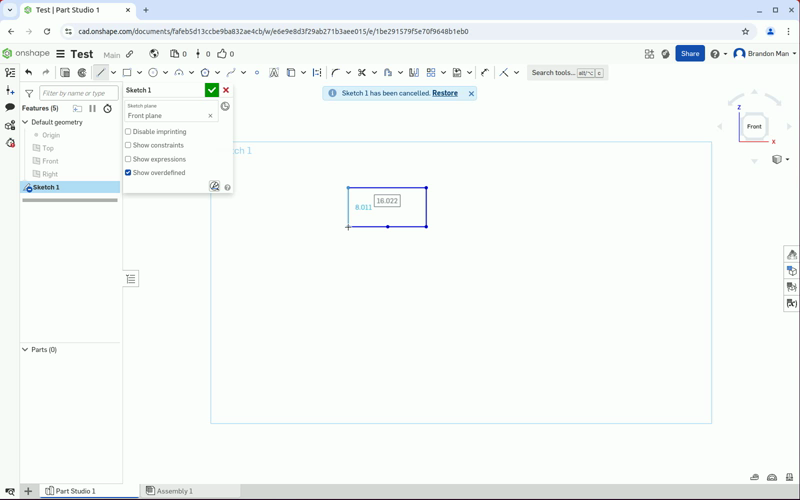
key(esc)
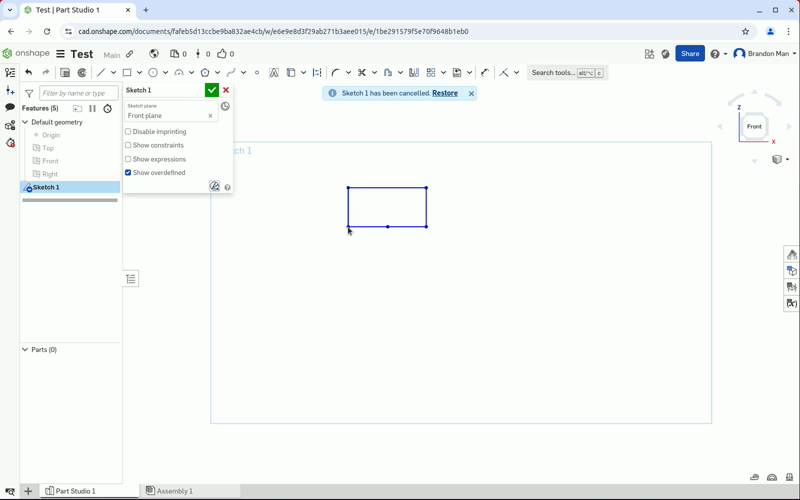
mouse_move(400, 222)
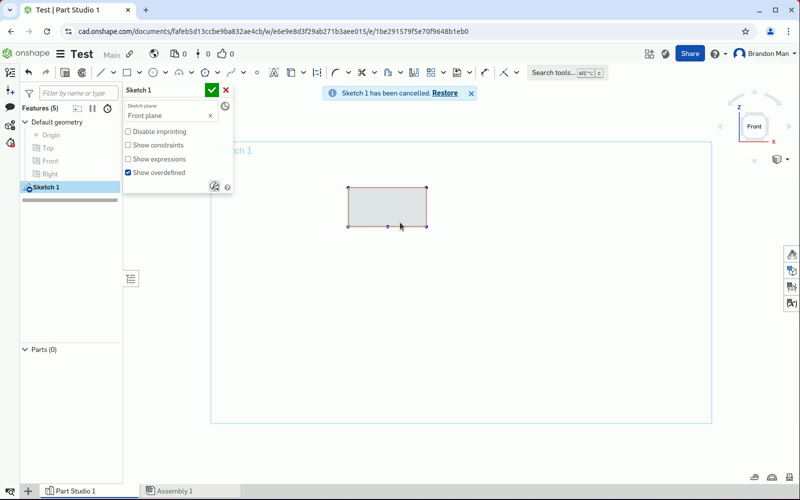
click(400, 222)
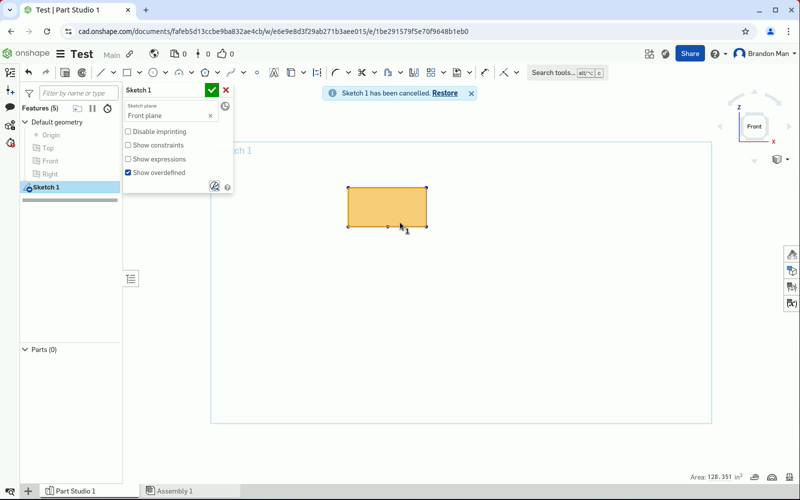
mouse_move(73, 352)
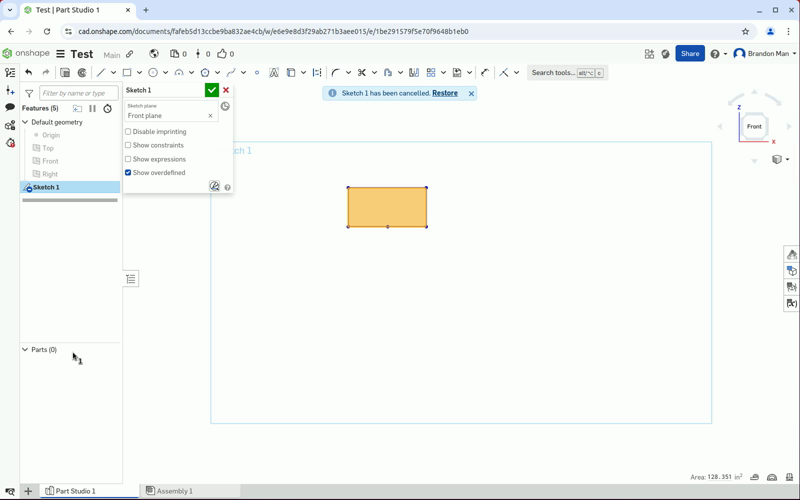
key(shift+y)
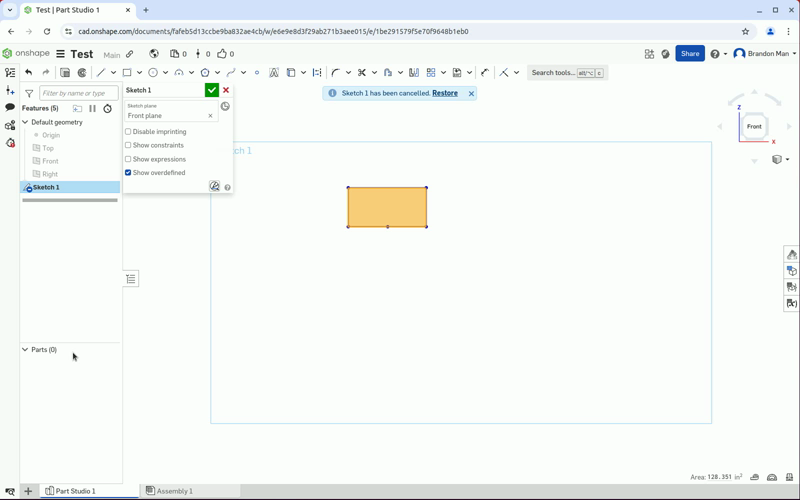
key(shift+e)
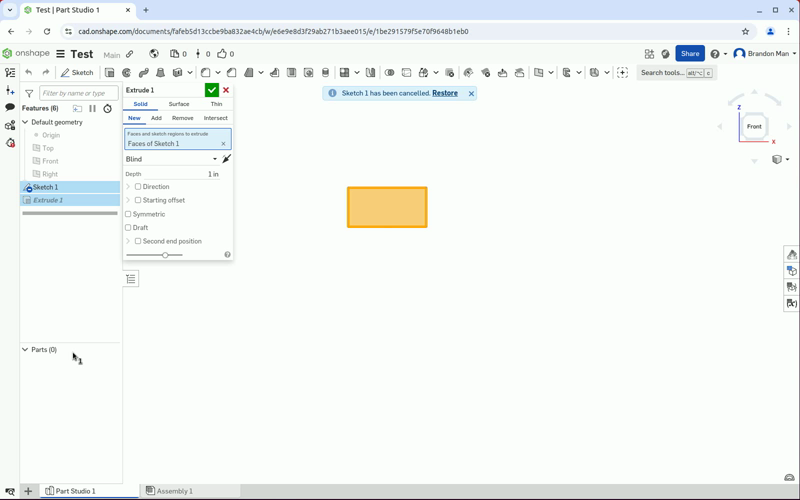
mouse_move(143, 106)
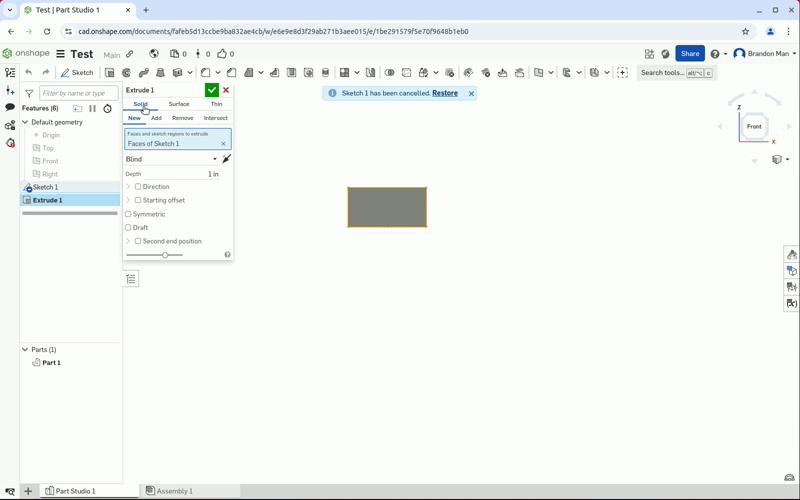
click(143, 106)
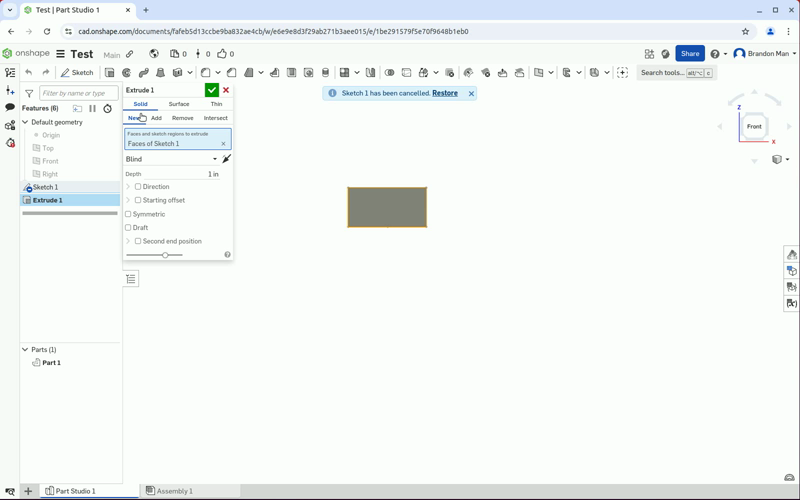
mouse_move(137, 120)
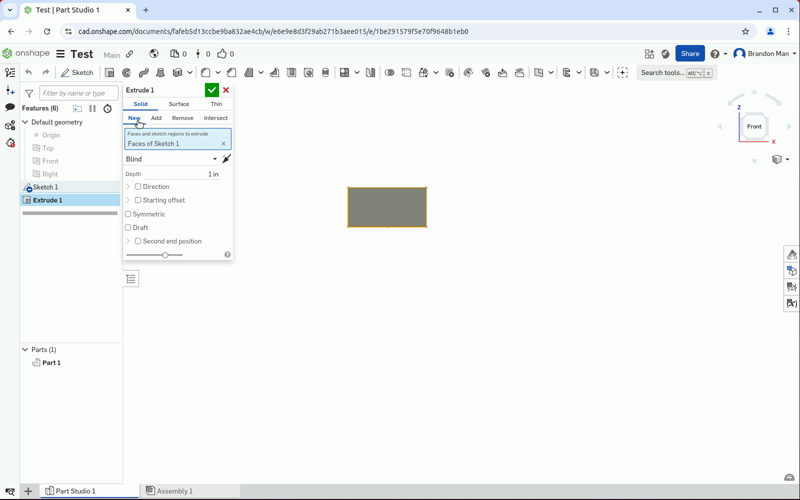
click(137, 120)
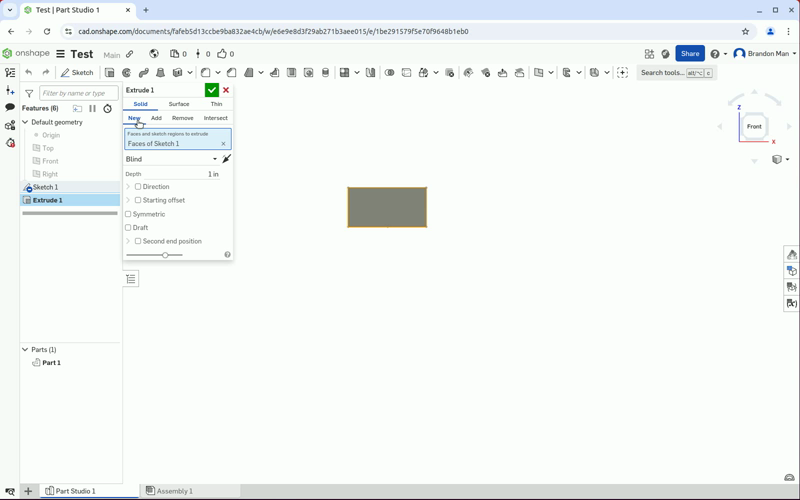
key(tab, 4)
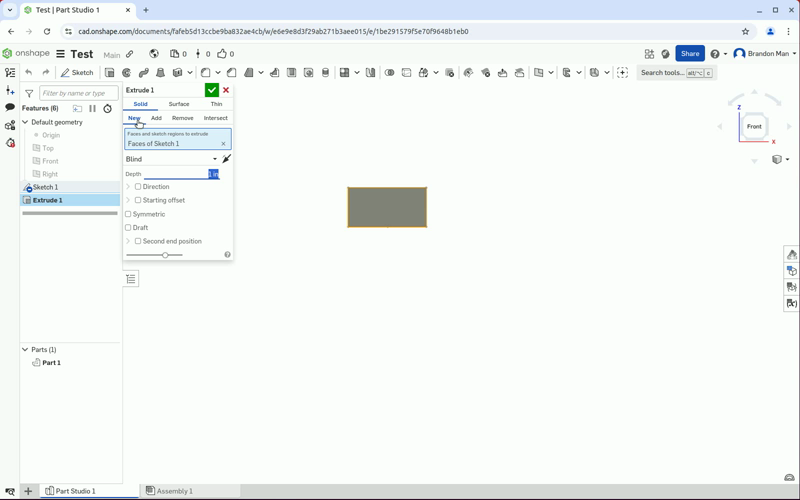
text(7.943)
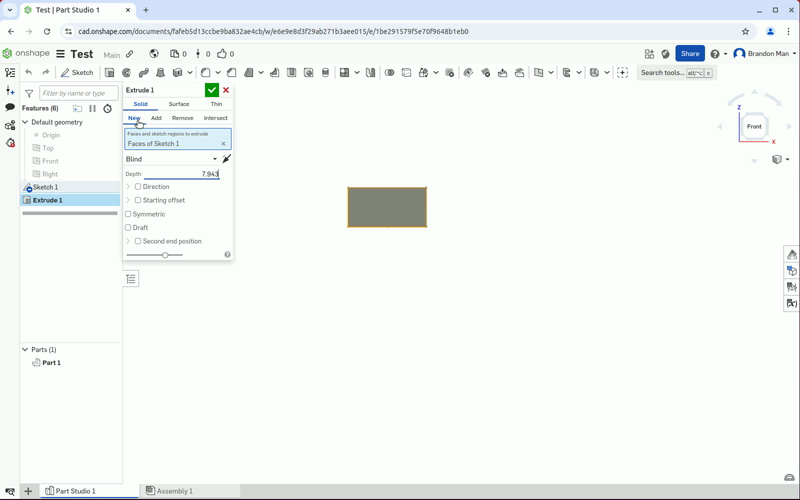
key(enter)
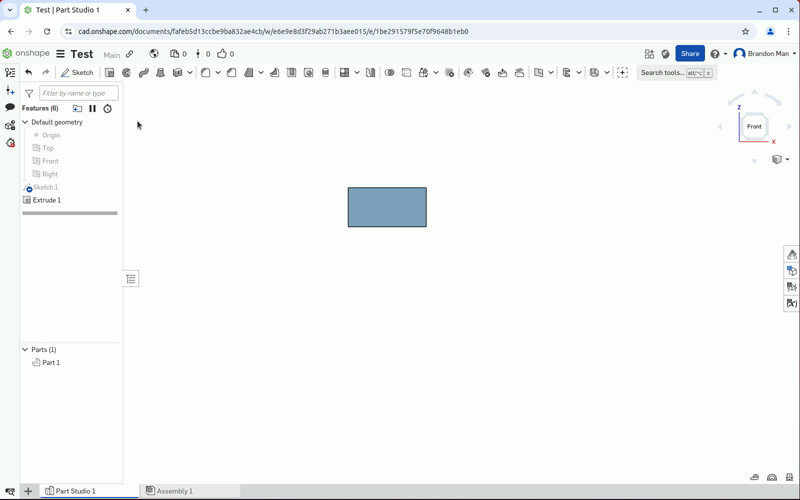
key(shift+h)
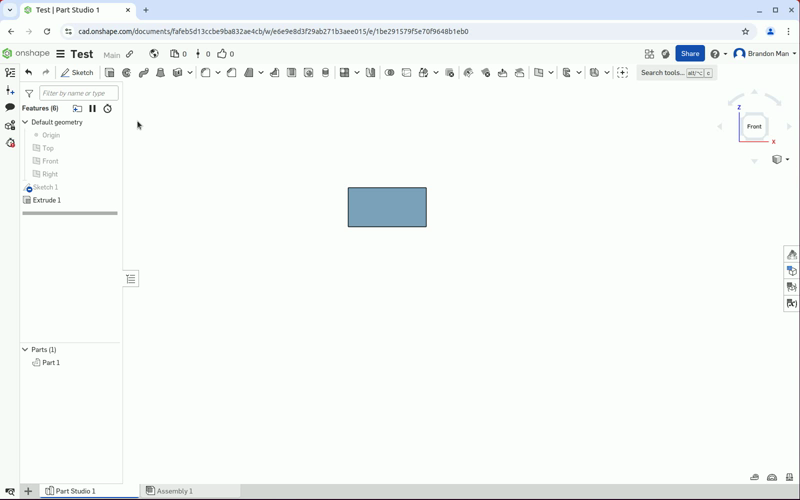
key(shift+h)
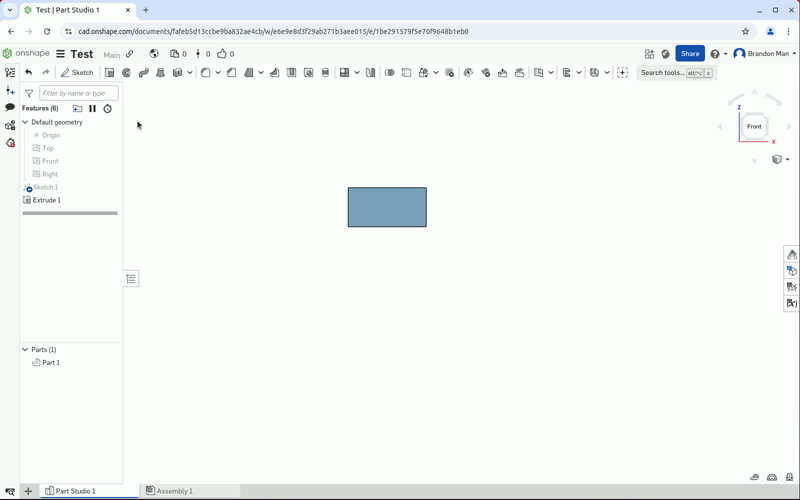
mouse_move(73, 189)
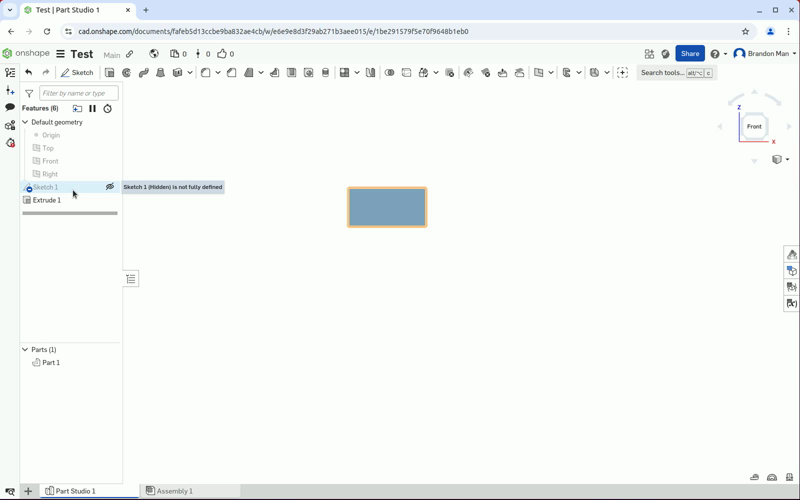
click(73, 189)
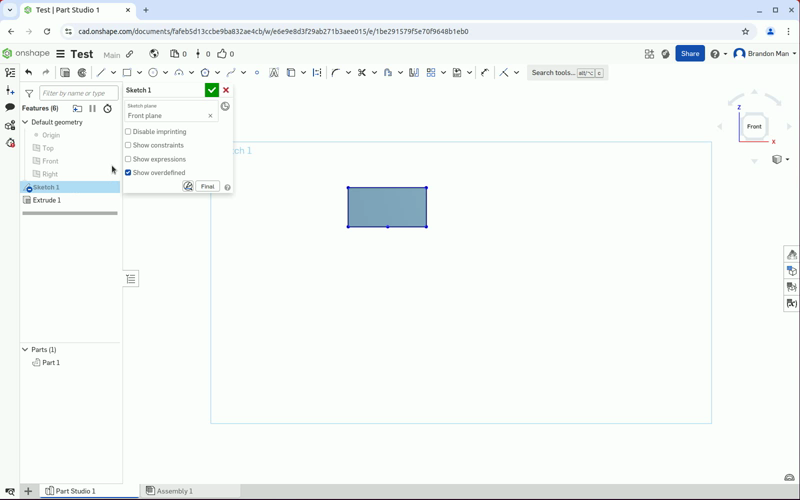
mouse_move(229, 92)
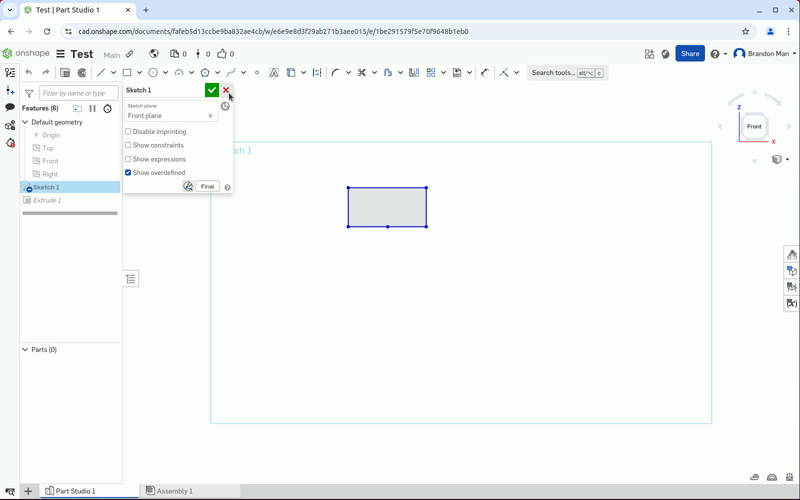
click(229, 92)
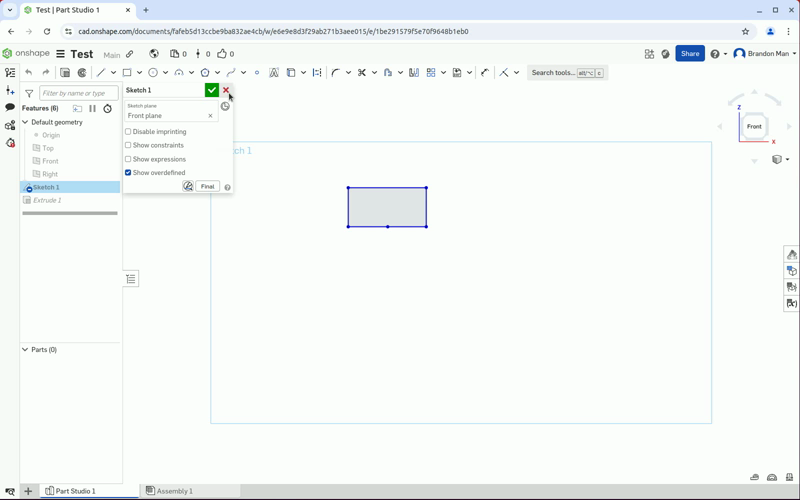
key(shift+s)
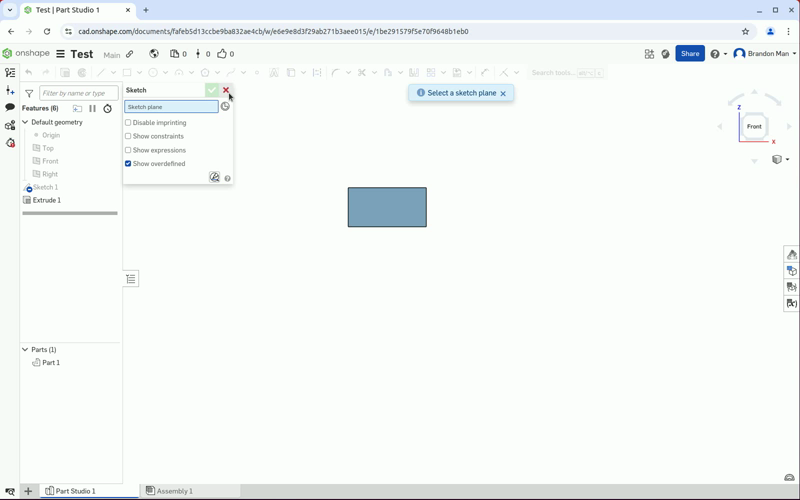
mouse_move(73, 163)
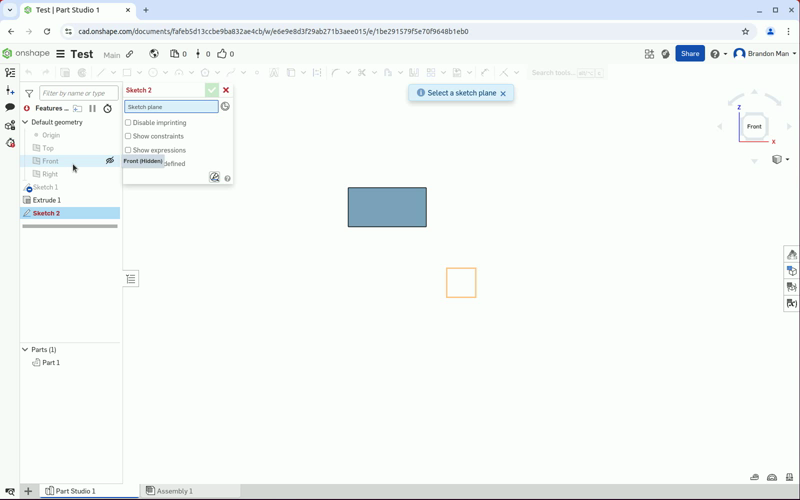
click(73, 163)
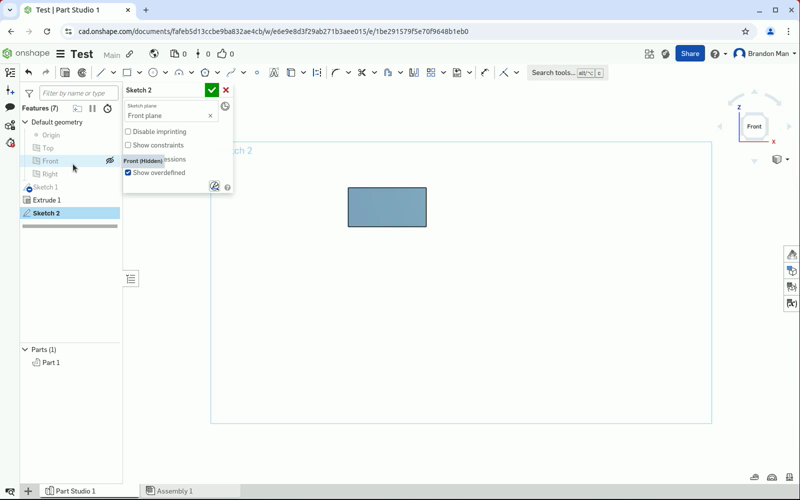
mouse_move(73, 352)
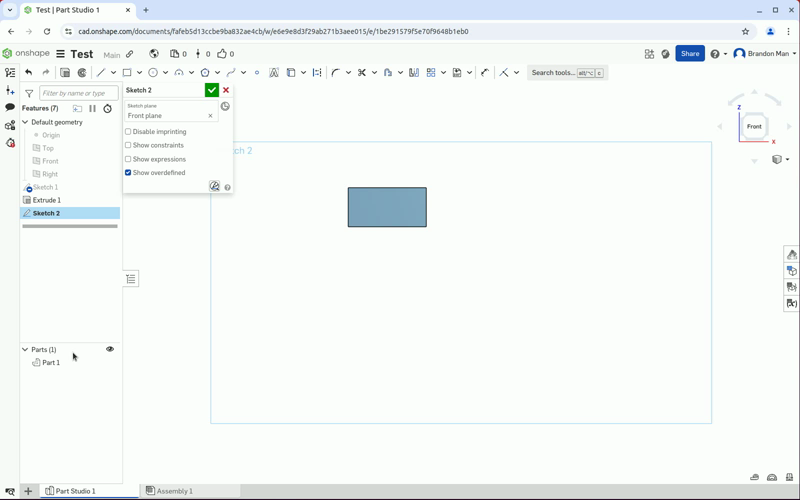
key(y)
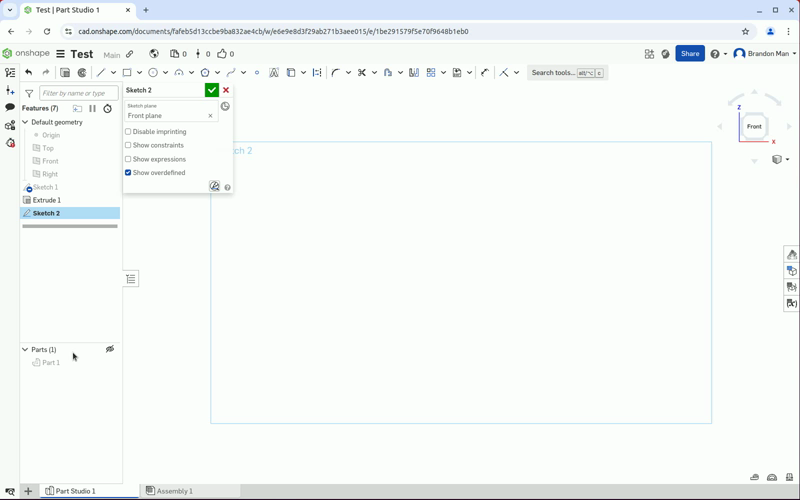
key(l)
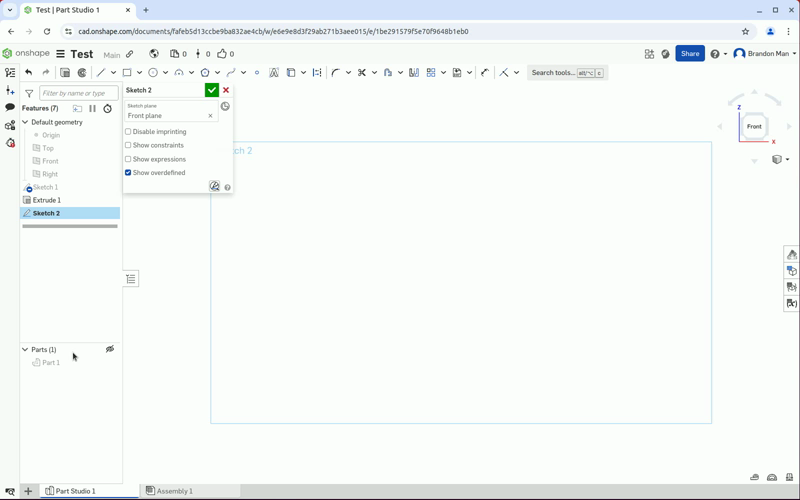
key_down(shift)
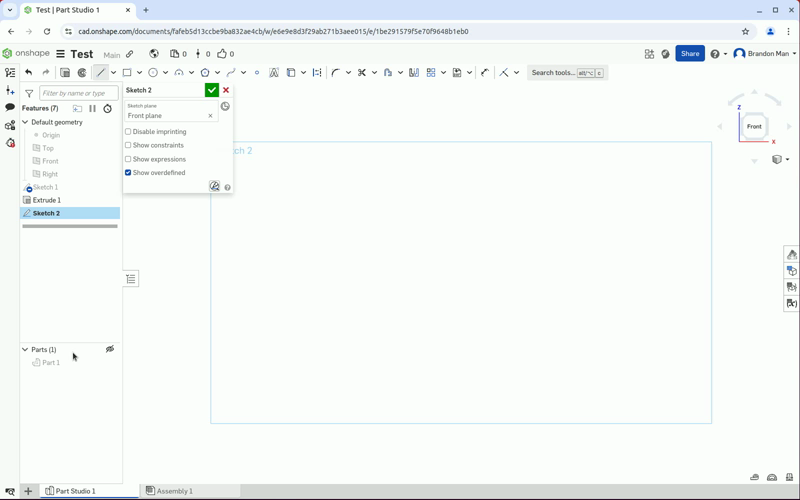
mouse_move(386, 265)
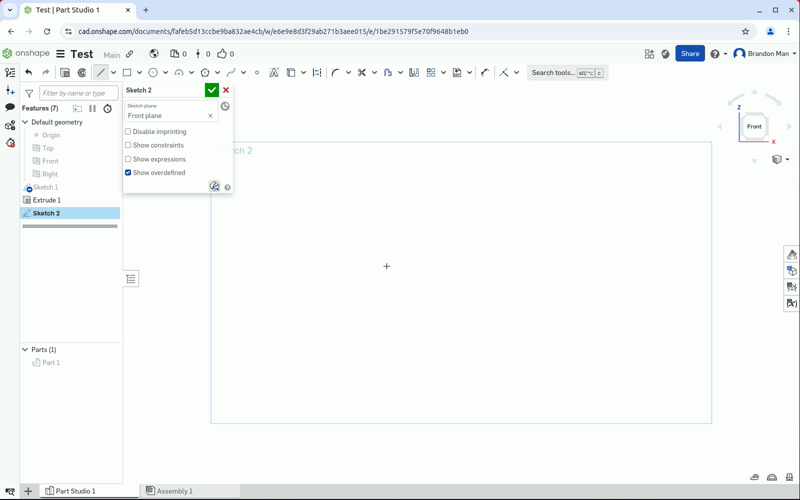
click(386, 265)
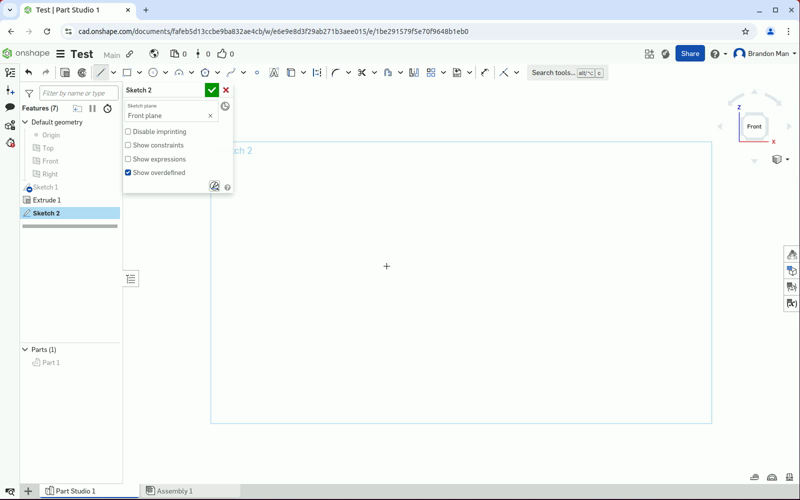
key_up(shift)
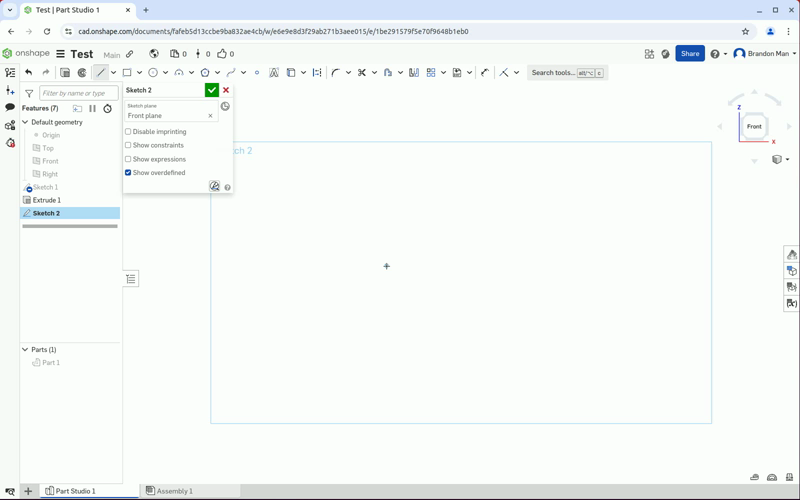
key_down(shift)
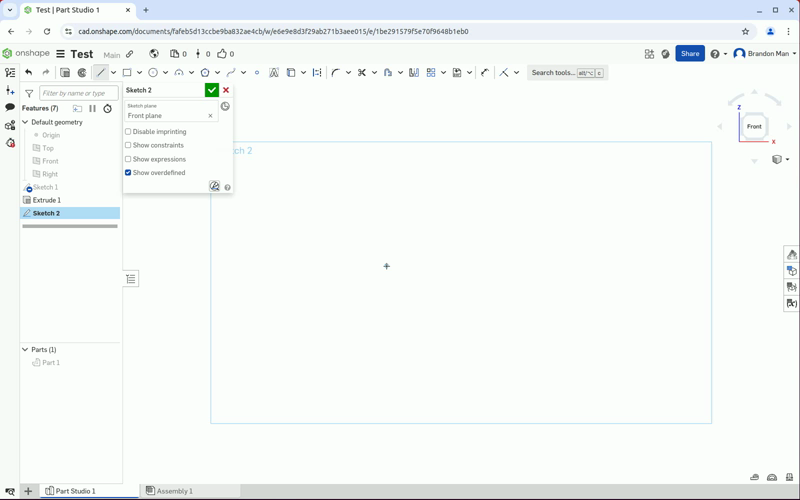
mouse_move(417, 265)
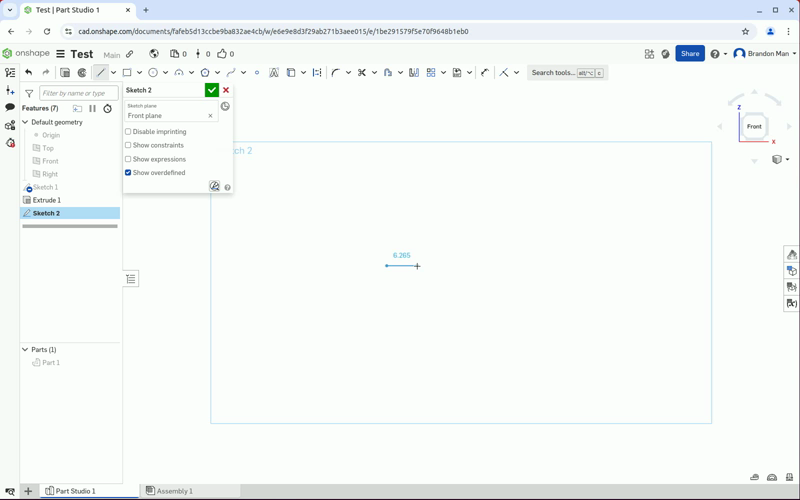
mouse_move(426, 265)
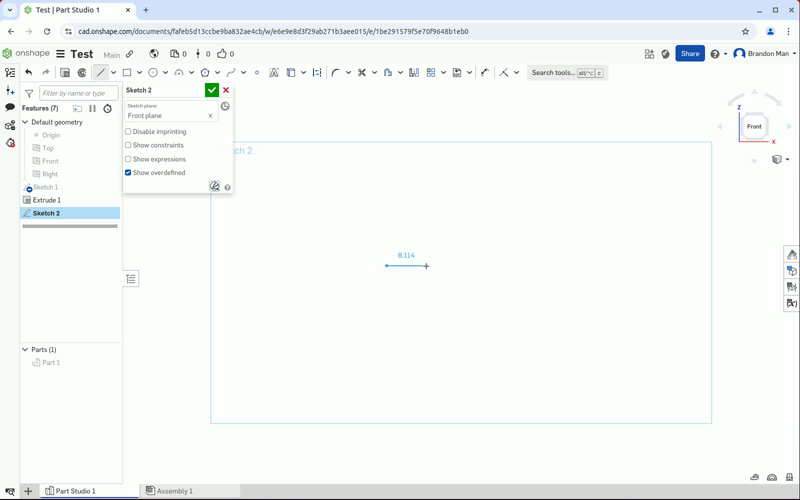
click(426, 265)
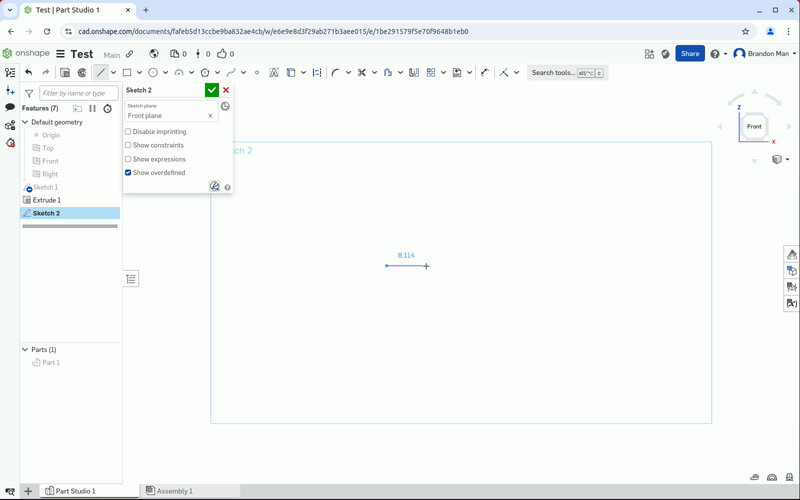
key_up(shift)
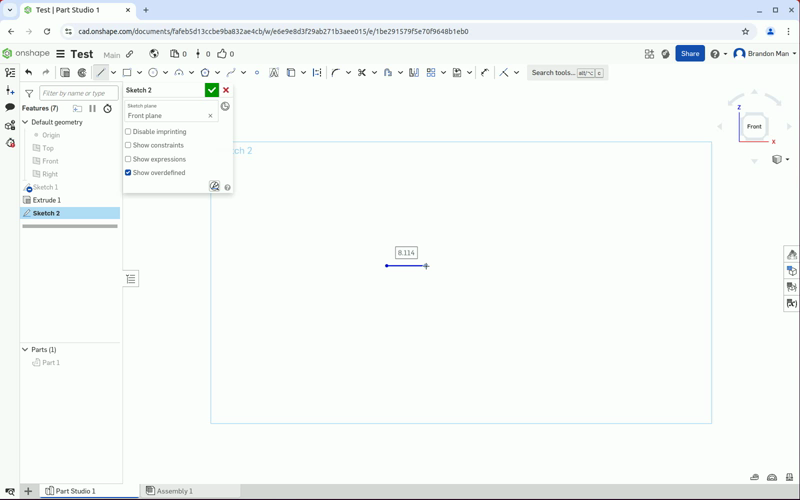
key_down(shift)
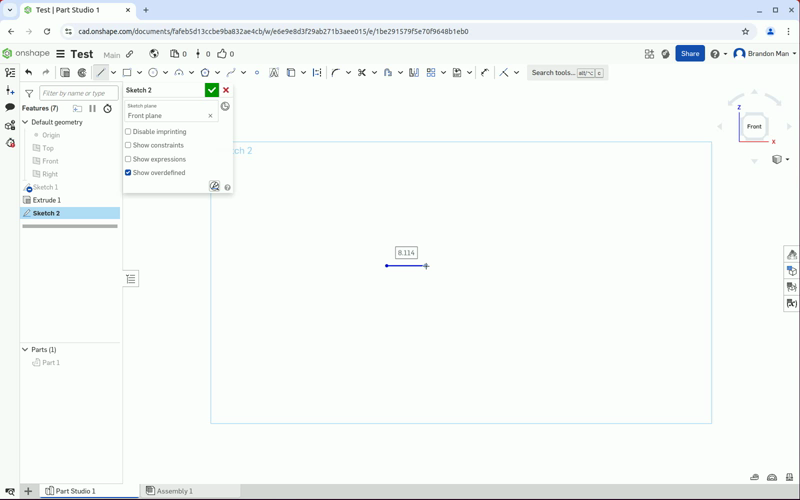
mouse_move(456, 265)
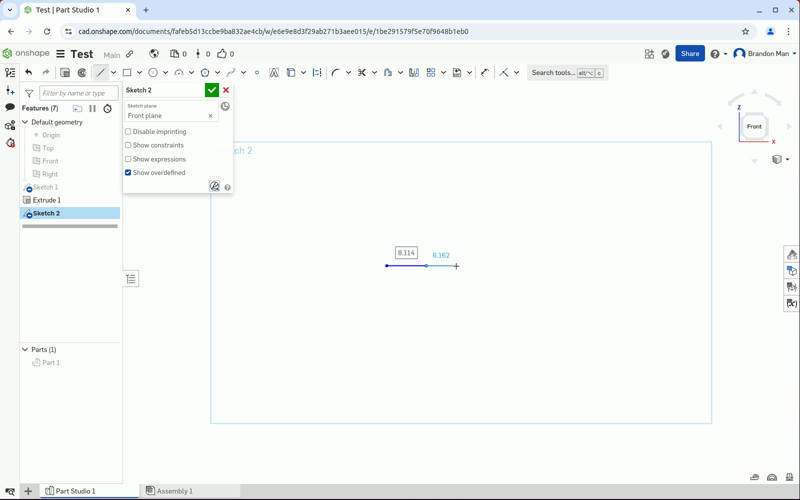
mouse_move(426, 225)
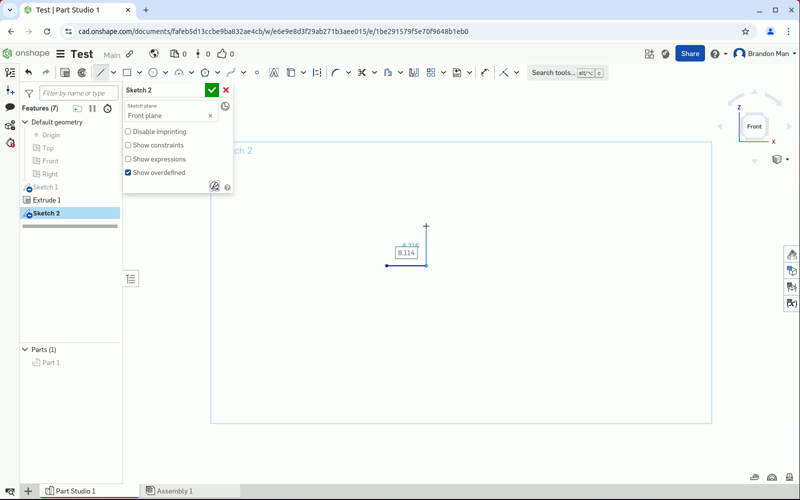
click(426, 225)
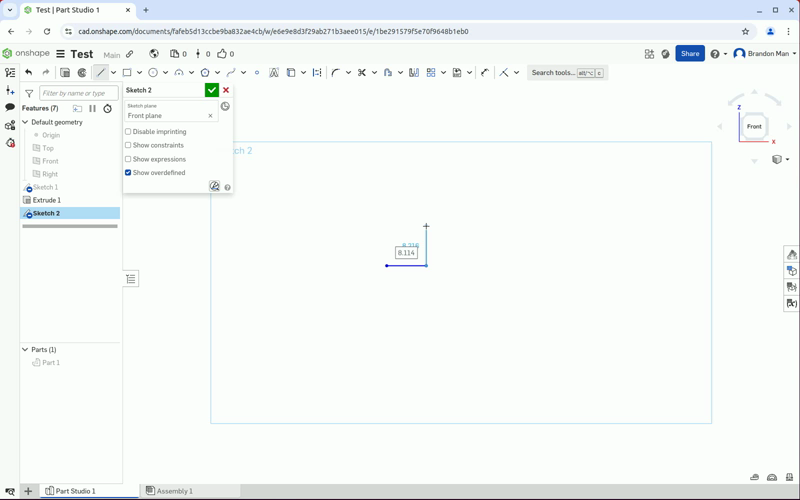
key_up(shift)
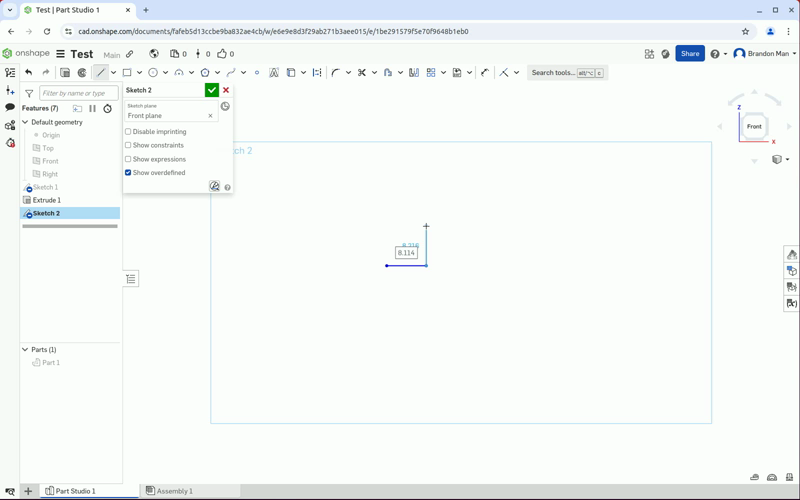
key_down(shift)
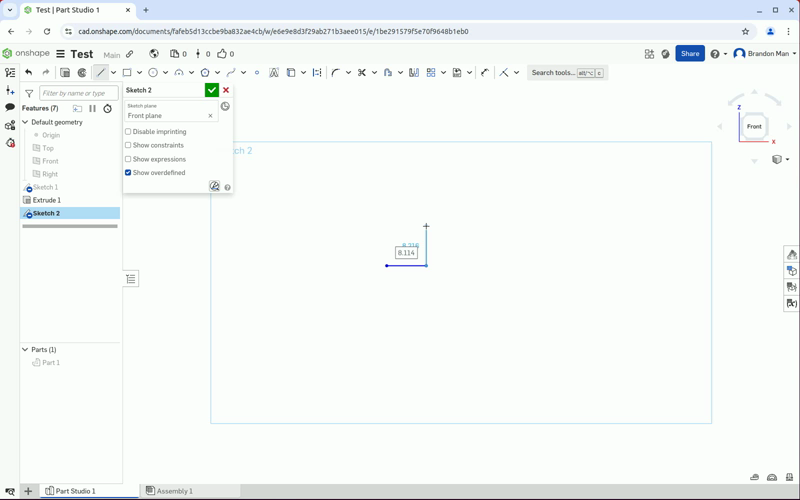
mouse_move(456, 225)
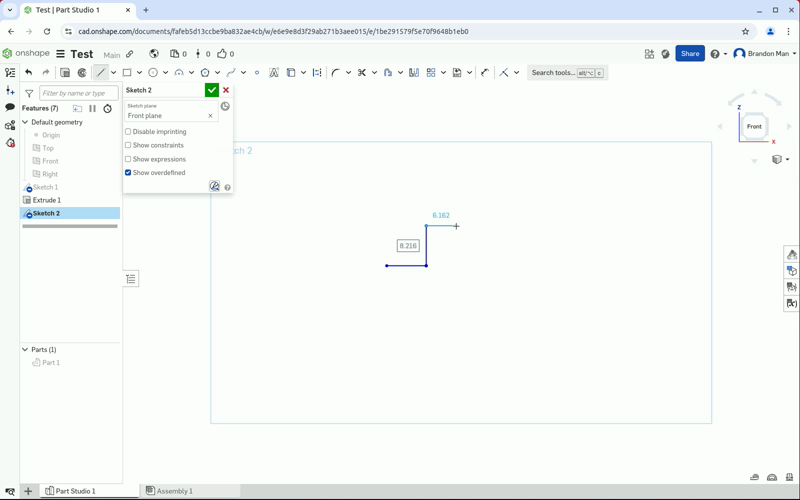
mouse_move(386, 225)
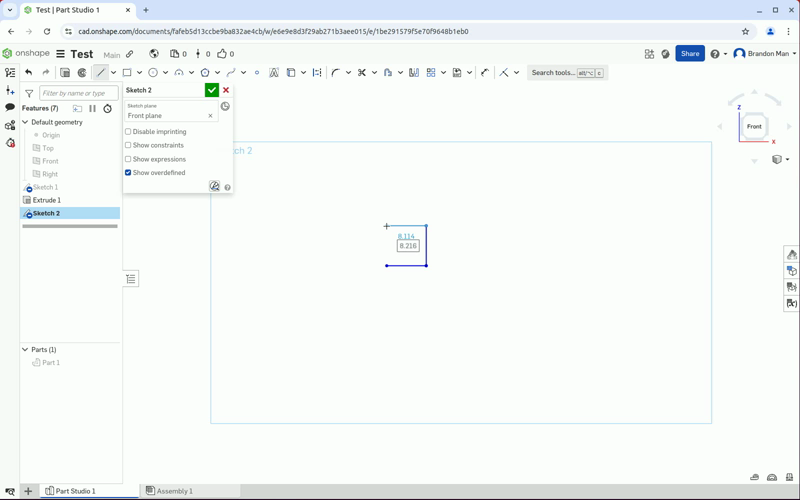
click(386, 225)
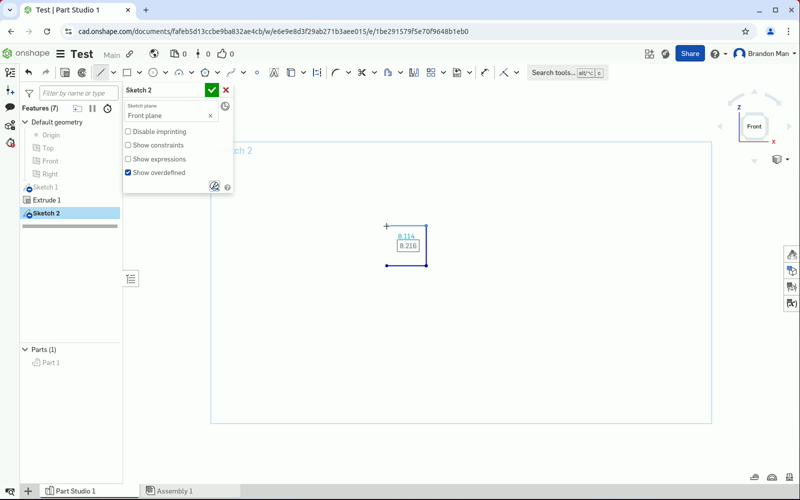
key_up(shift)
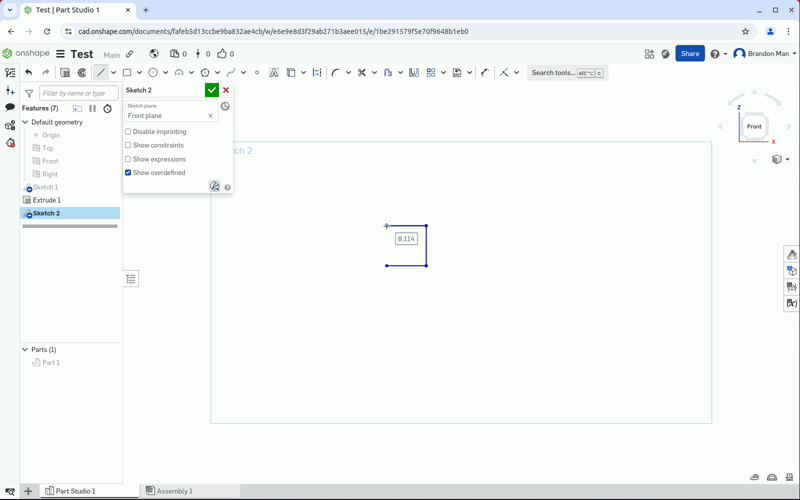
mouse_move(417, 225)
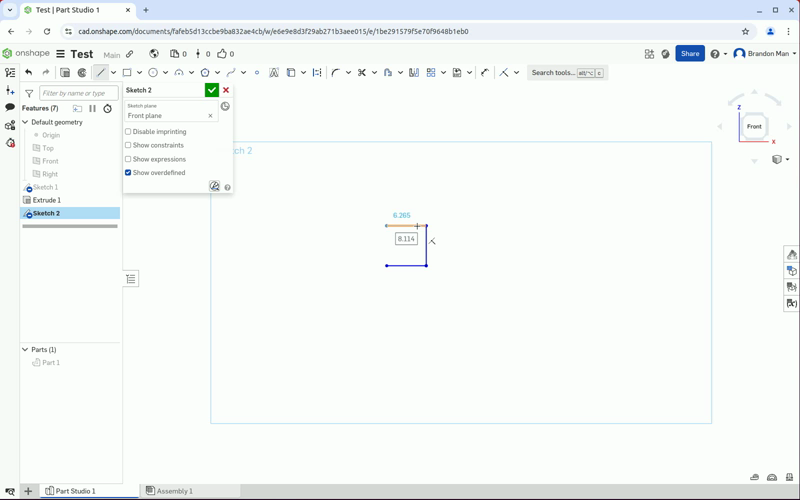
key_down(shift)
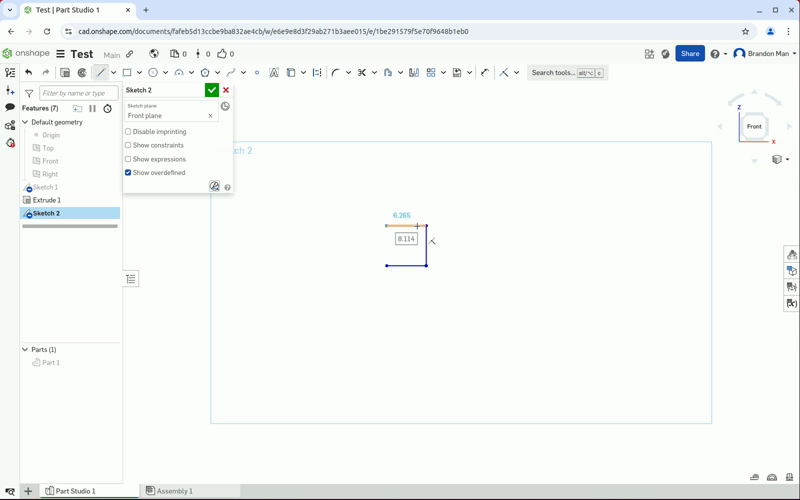
mouse_move(386, 265)
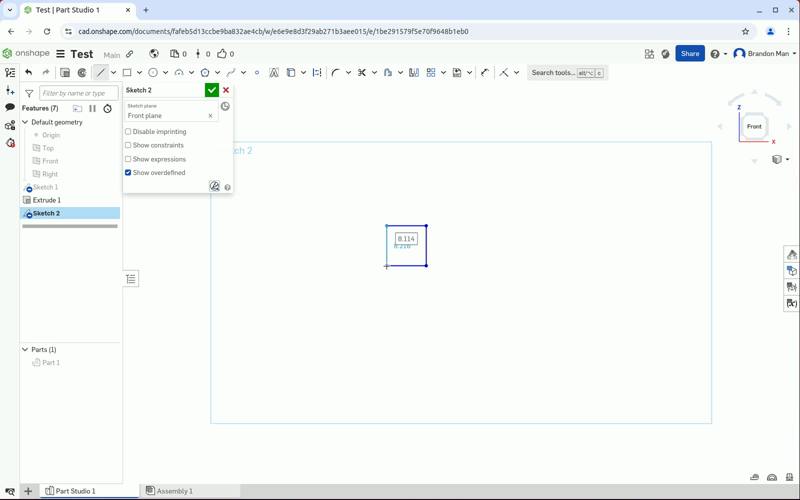
key_up(shift)
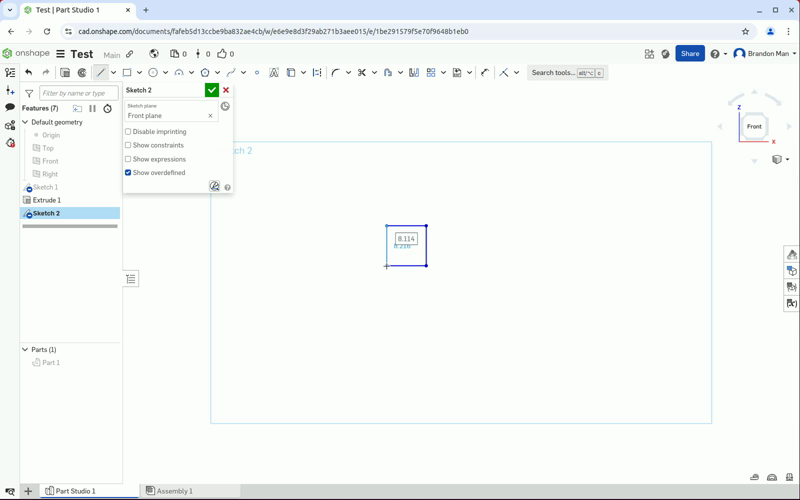
click(386, 265)
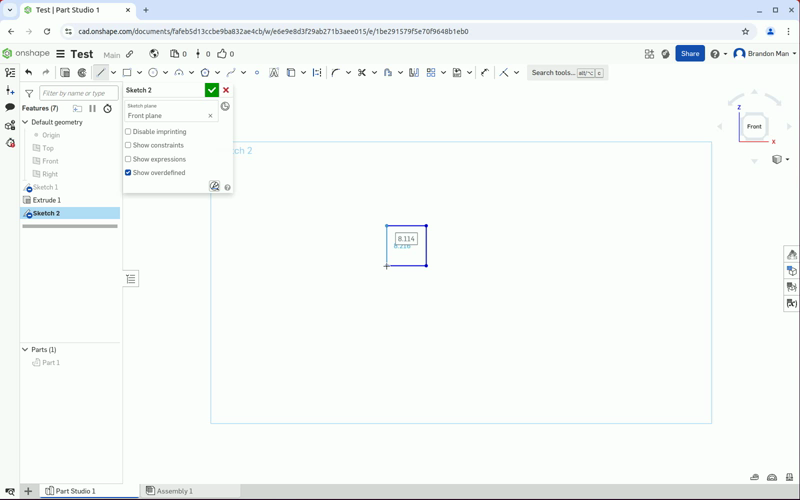
key(esc)
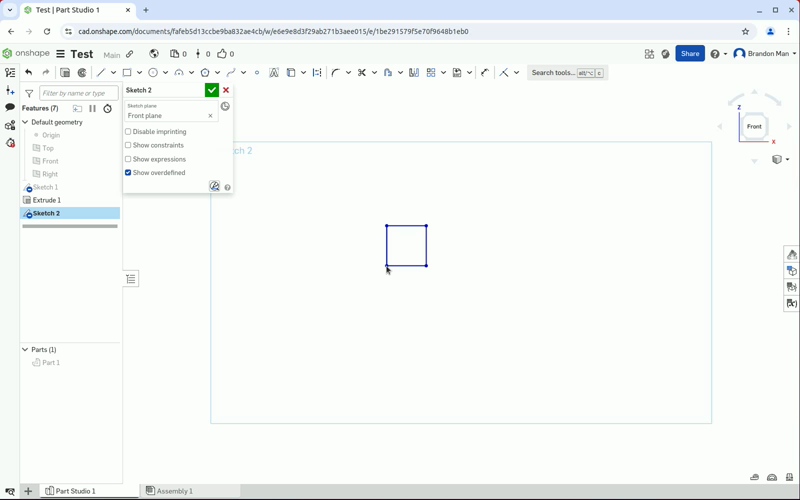
mouse_move(392, 250)
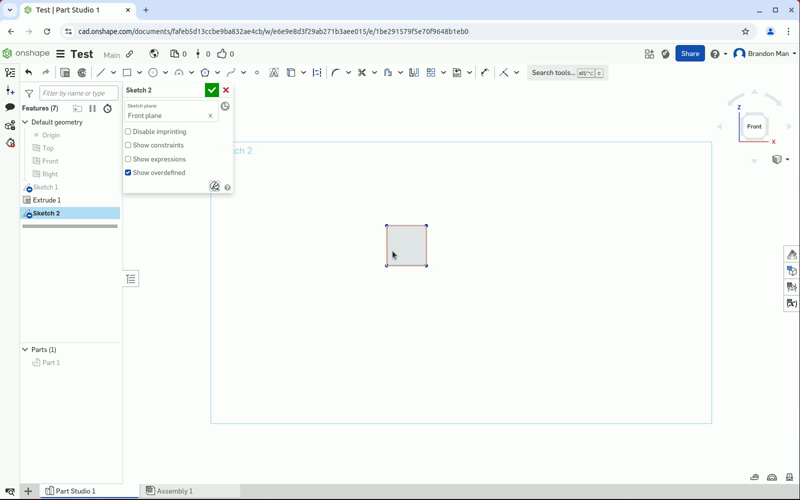
scroll(6)
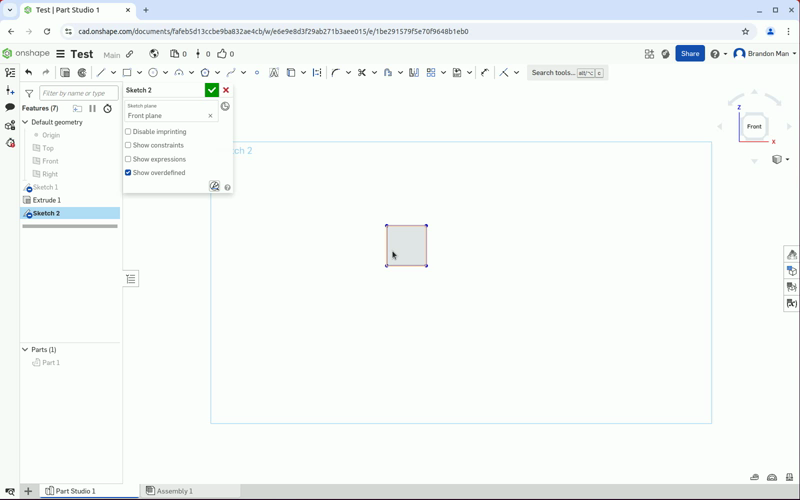
scroll(6)
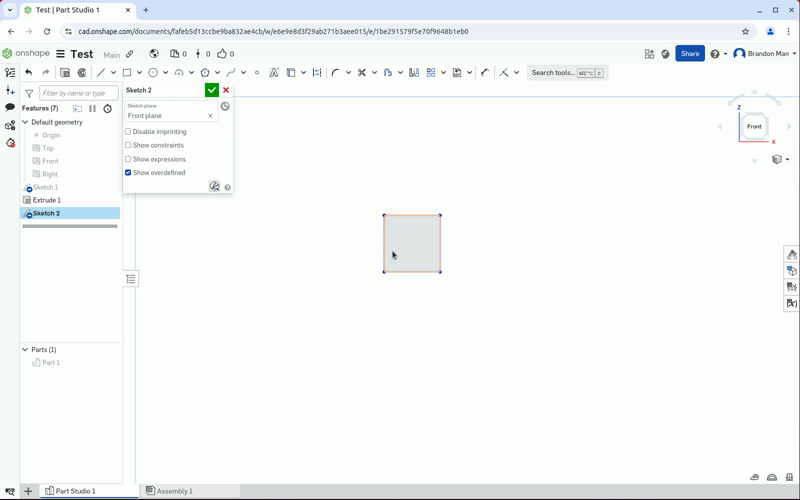
scroll(6)
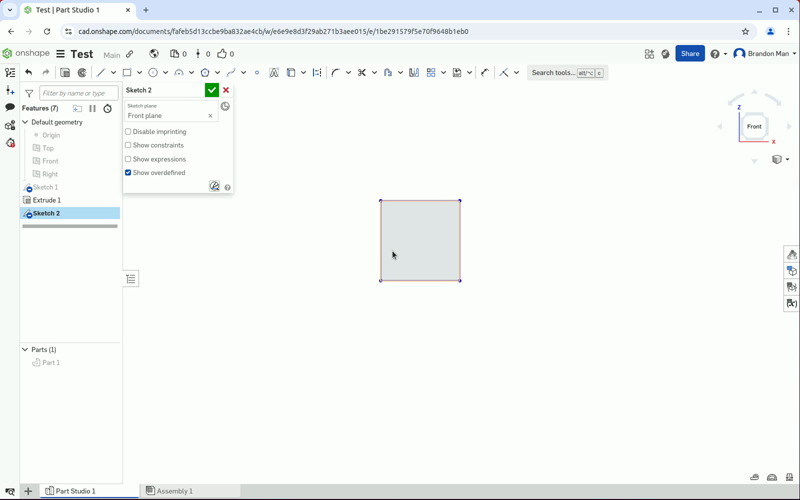
scroll(6)
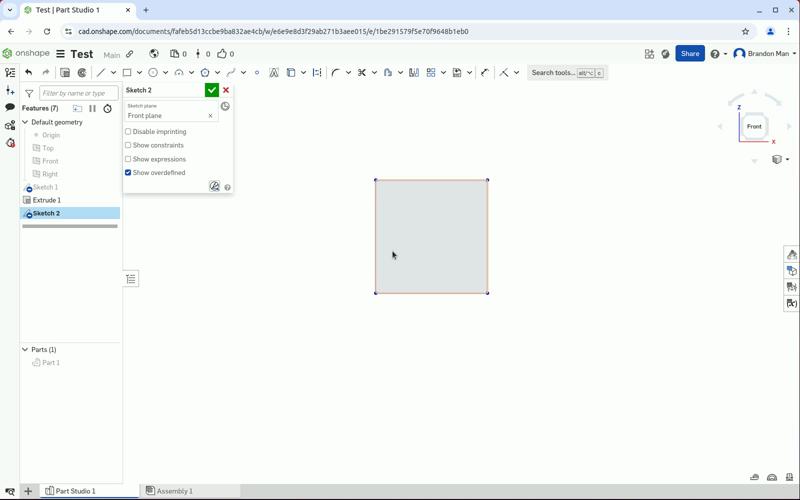
scroll(6)
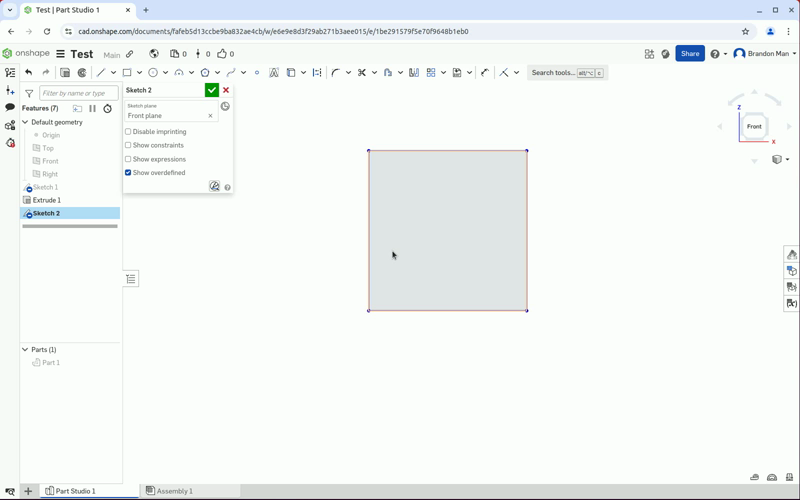
scroll(6)
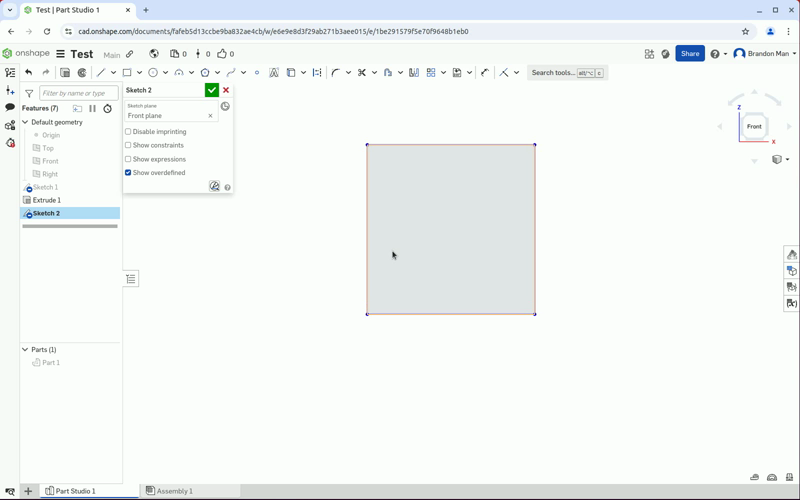
scroll(6)
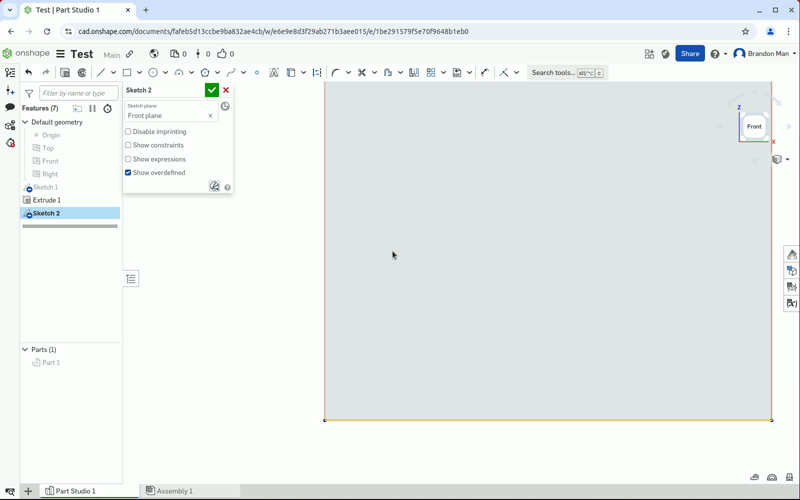
click(392, 250)
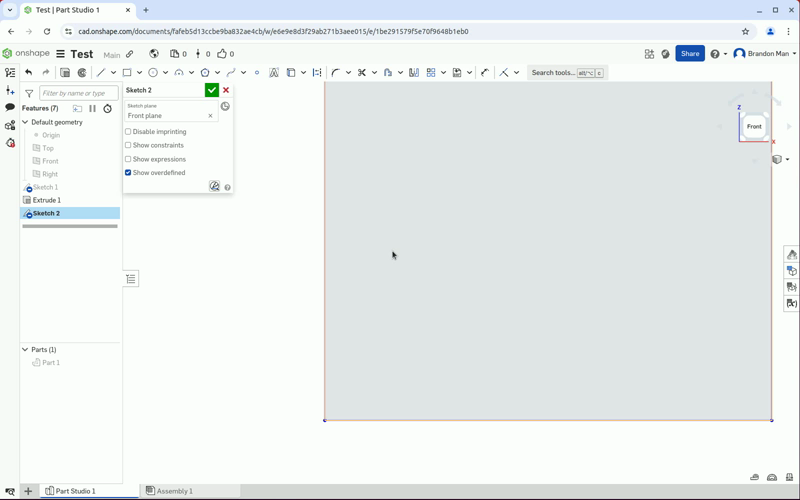
scroll(-6)
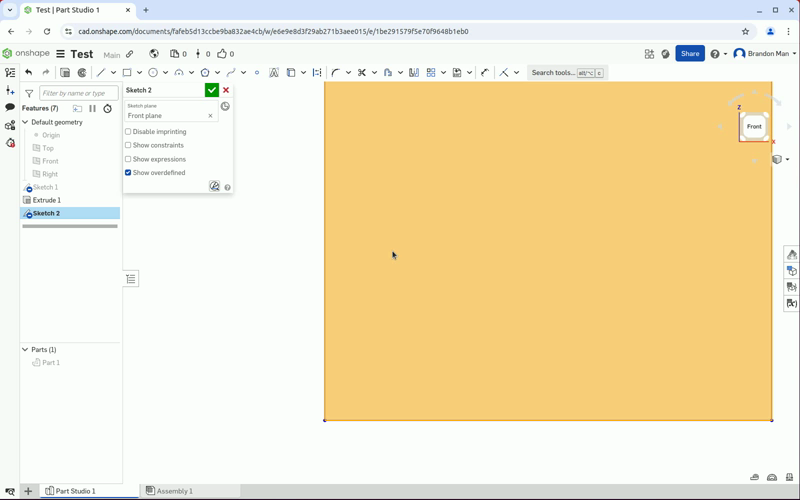
scroll(-6)
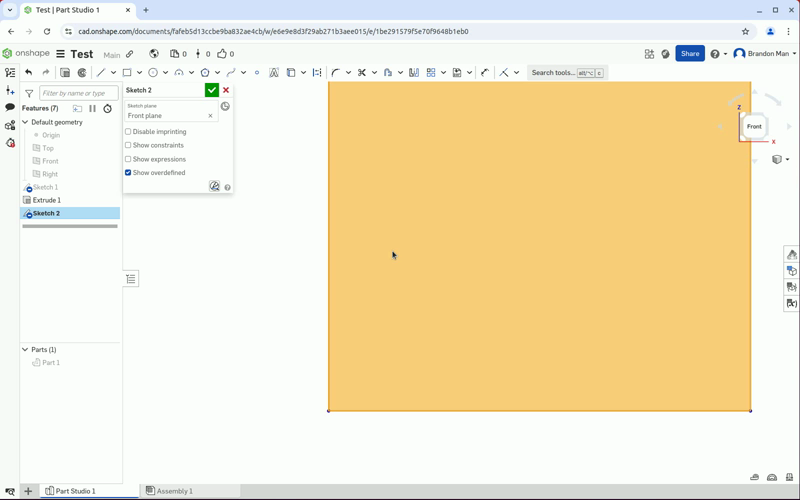
scroll(-6)
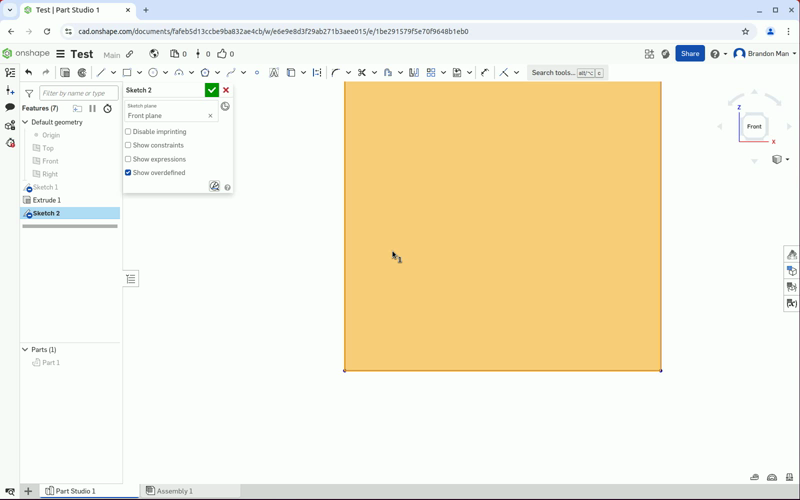
scroll(-6)
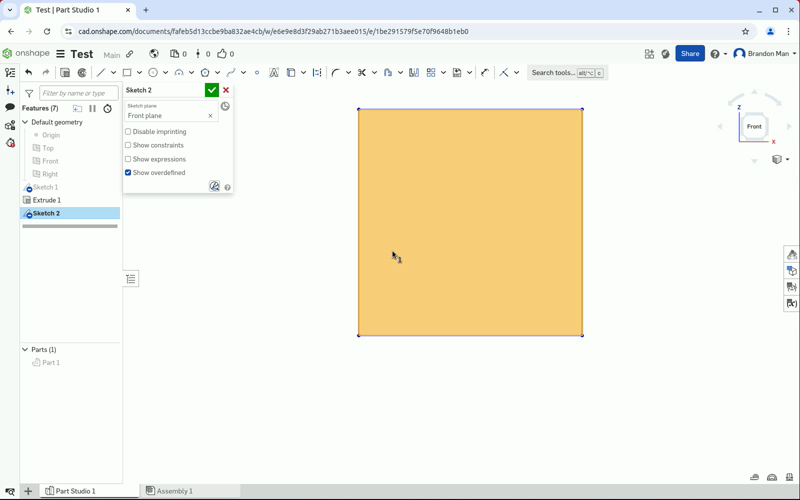
scroll(-6)
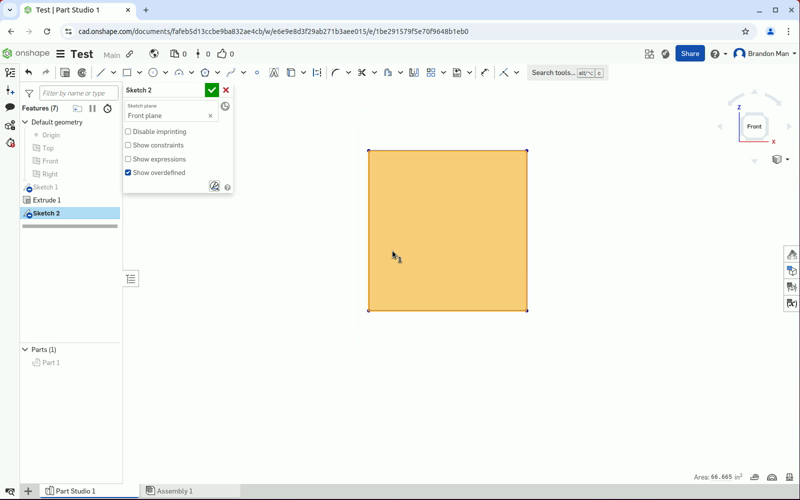
scroll(-6)
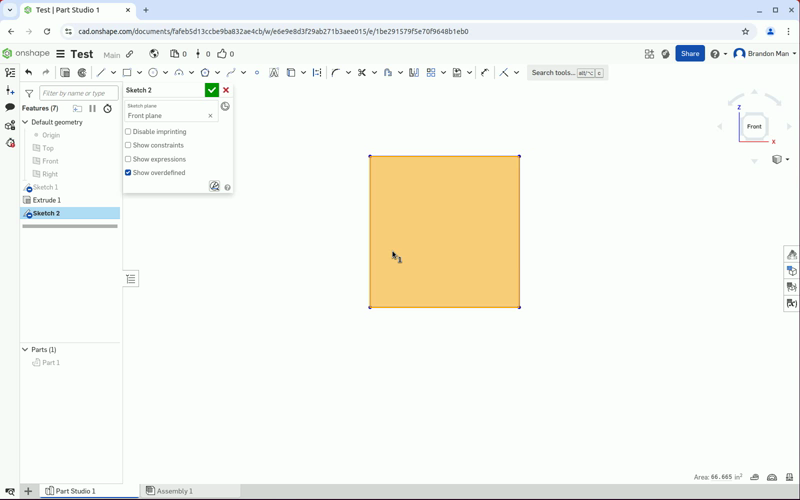
scroll(-6)
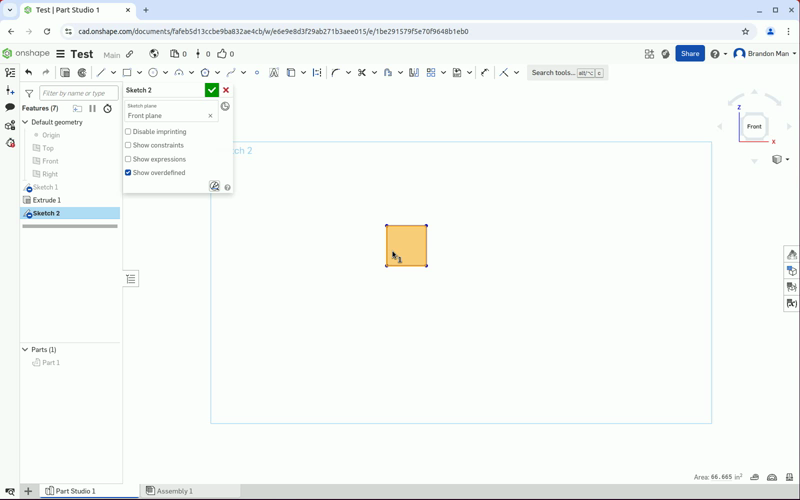
mouse_move(73, 352)
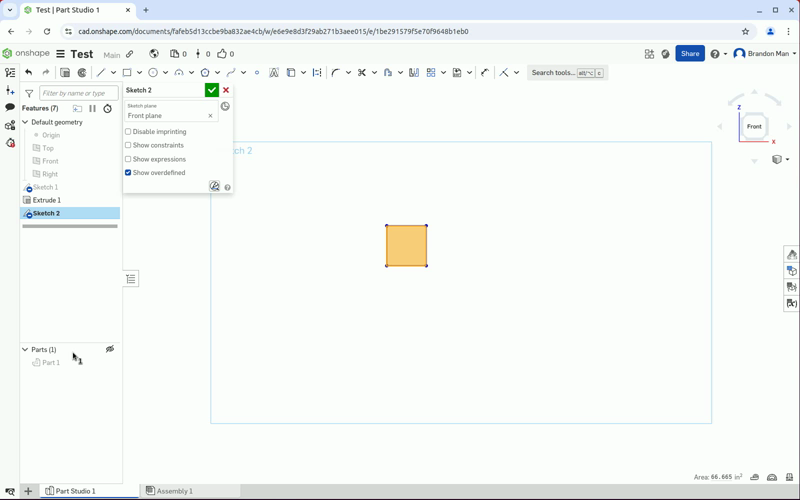
key(shift+y)
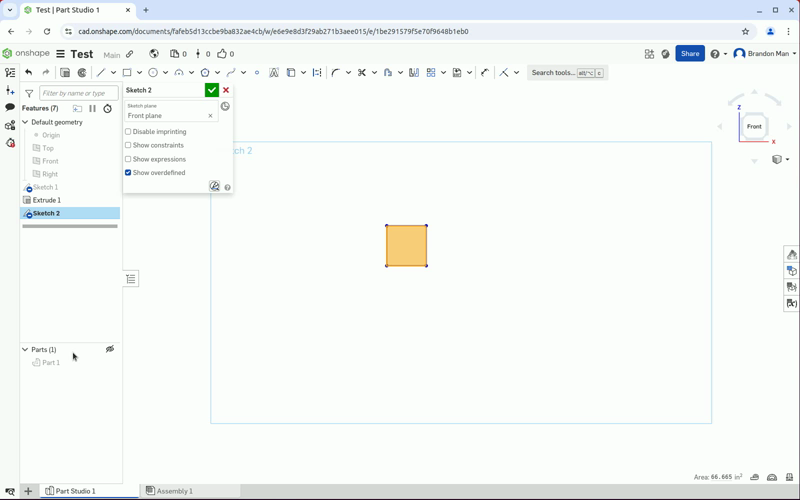
key(shift+e)
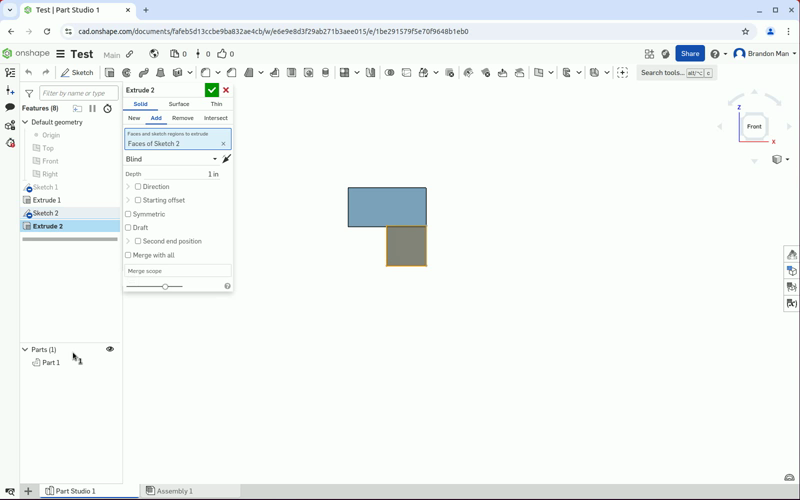
mouse_move(143, 106)
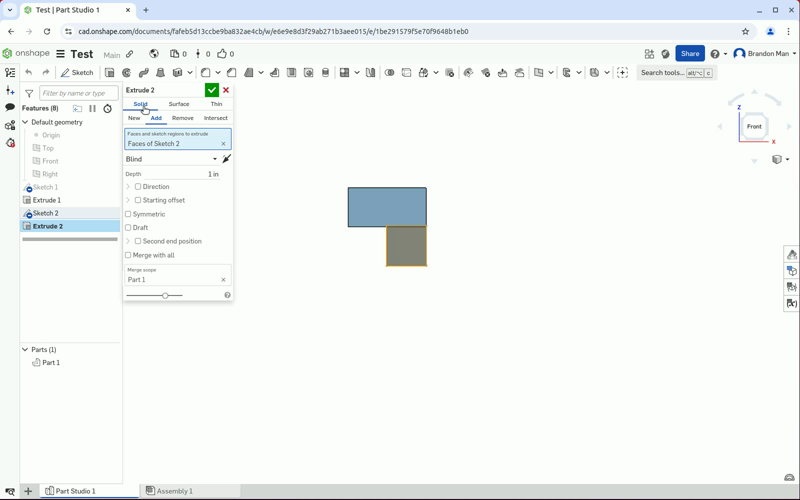
click(143, 106)
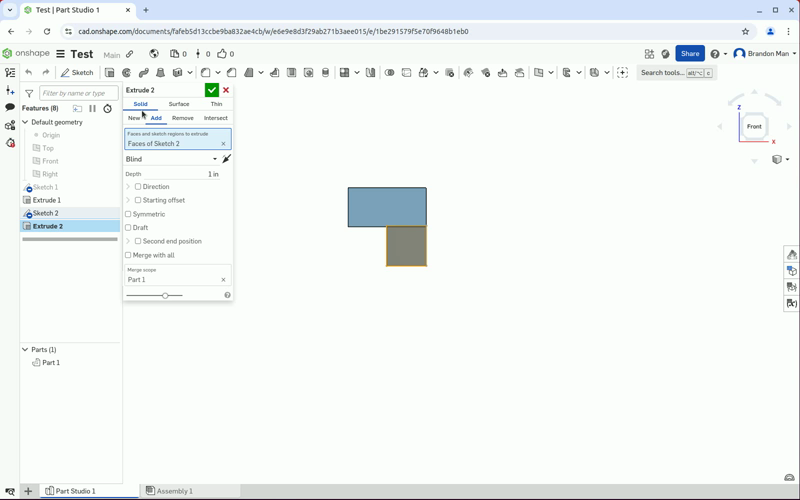
mouse_move(137, 120)
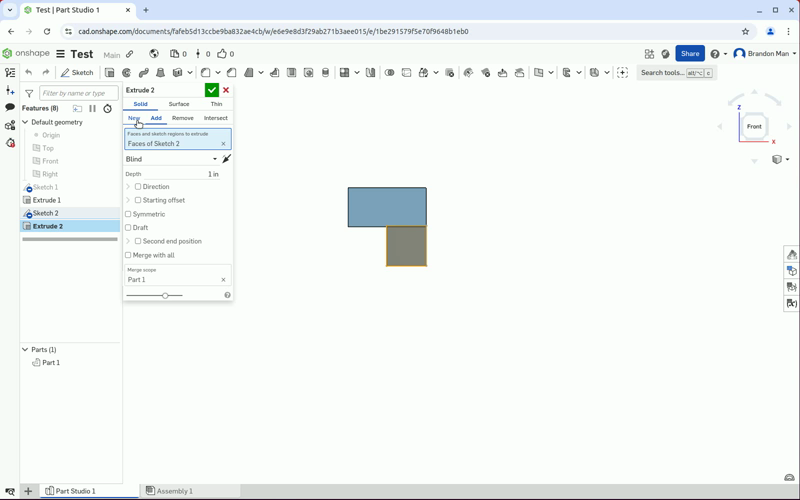
click(137, 120)
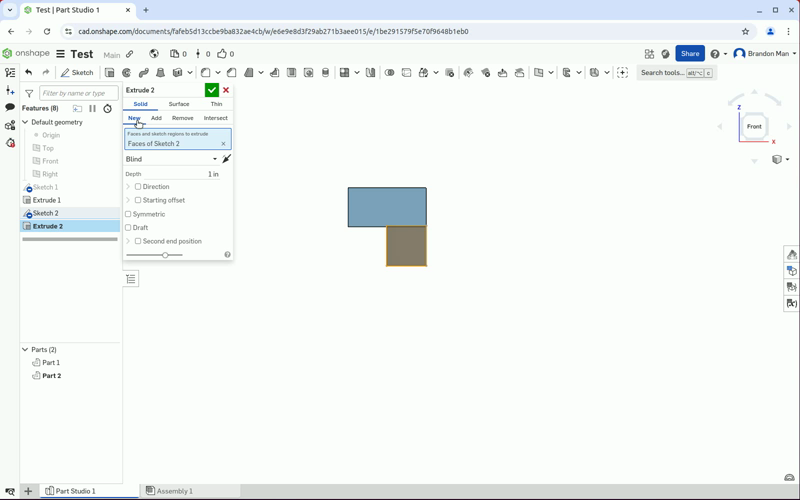
key(tab, 4)
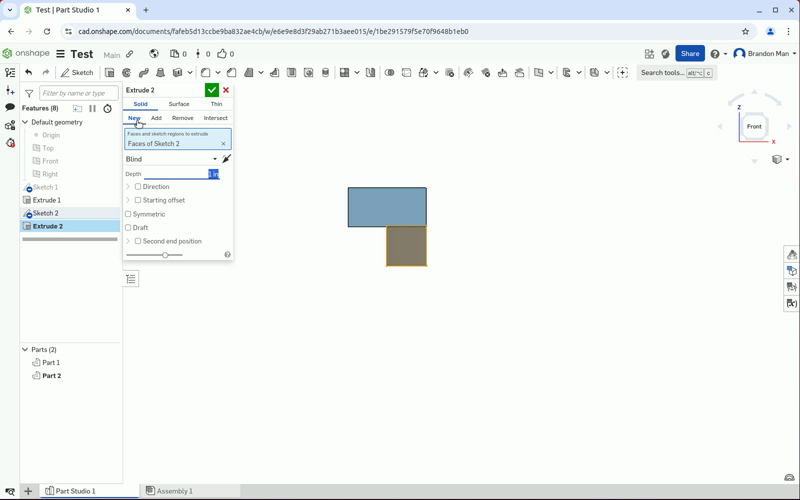
text(7.943)
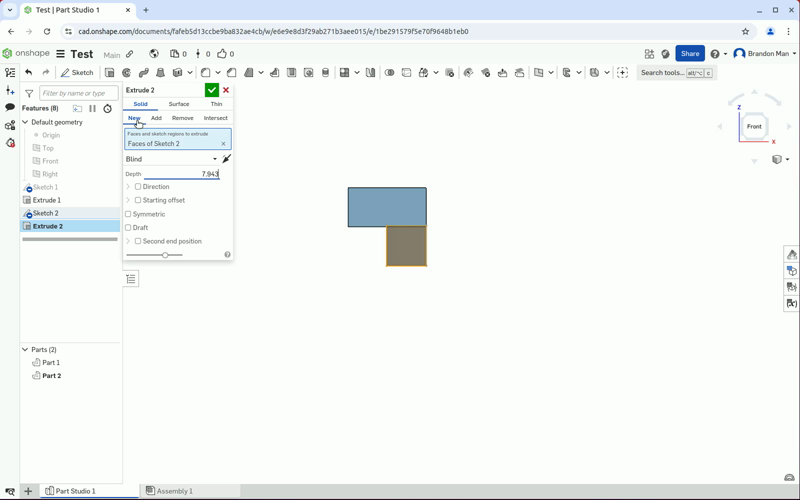
key(enter)
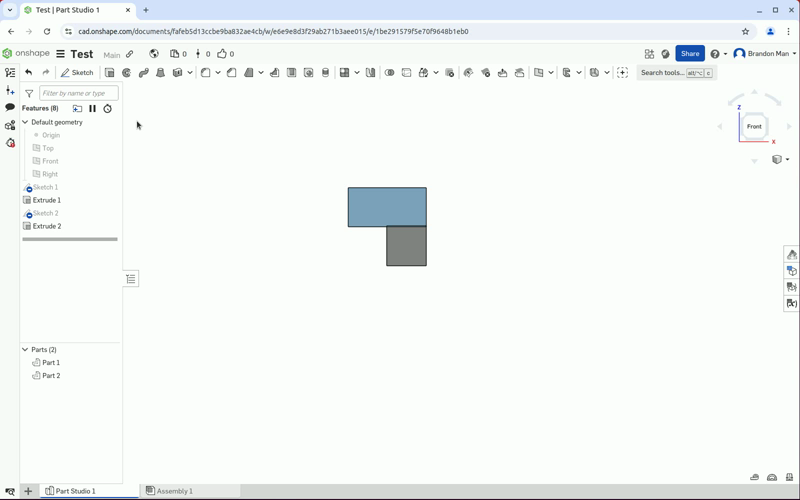
key(shift+h)
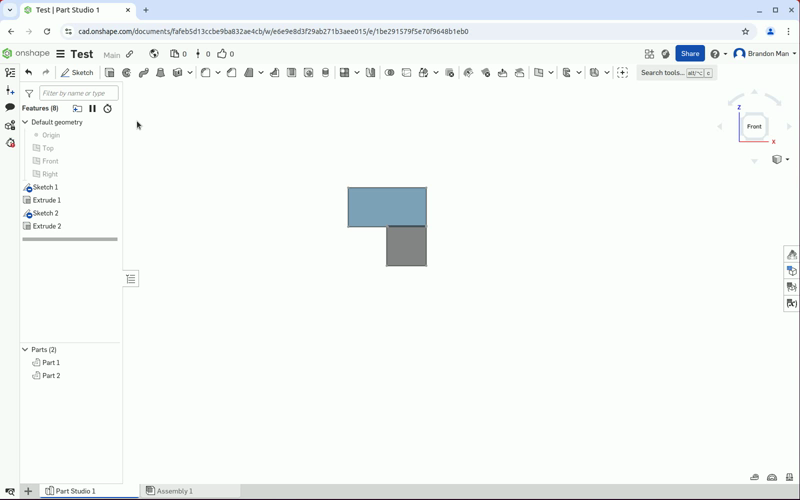
key(shift+h)
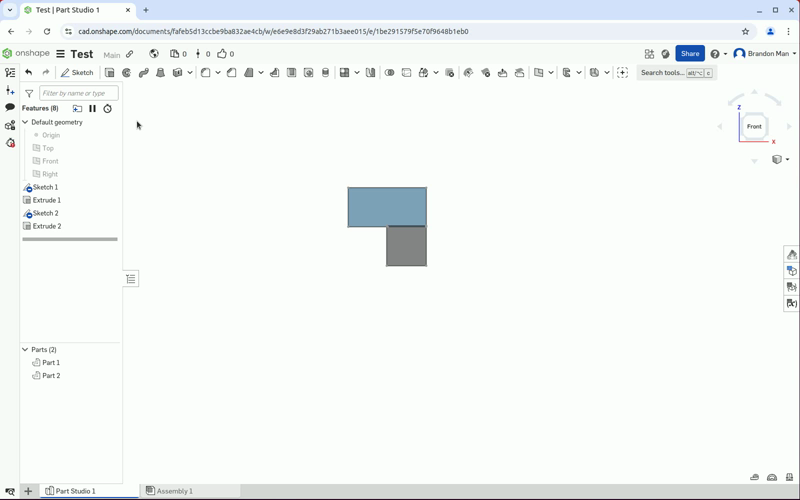
key(shift+7)
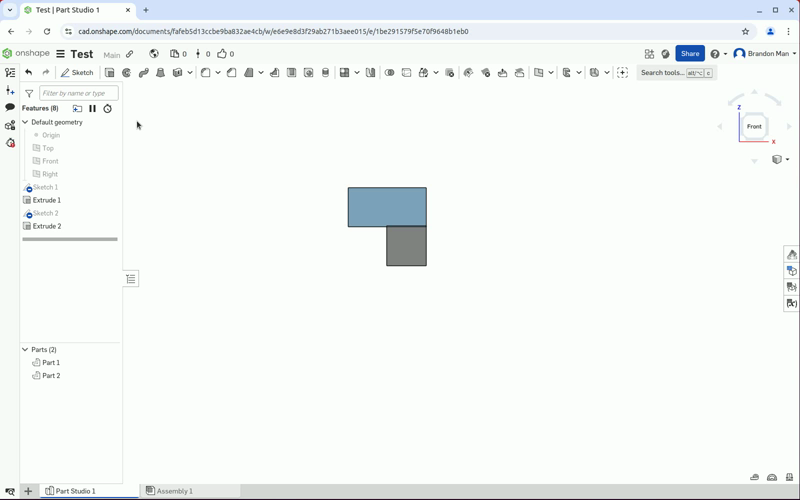
key(left, 2)
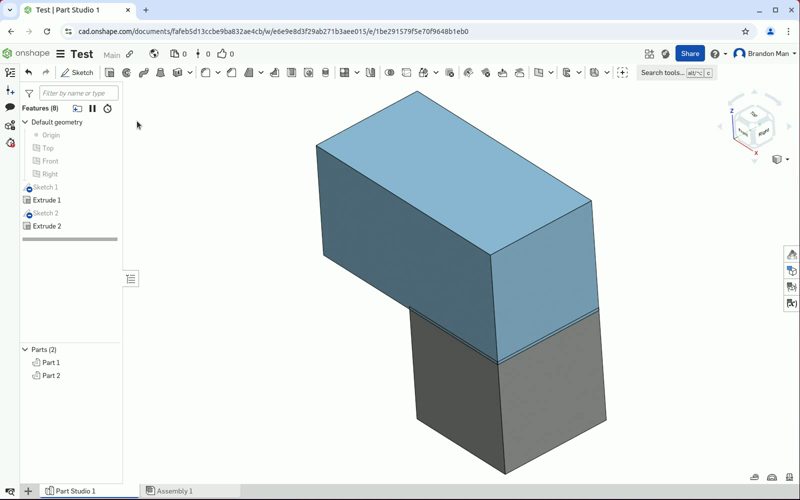
key(down, 2)
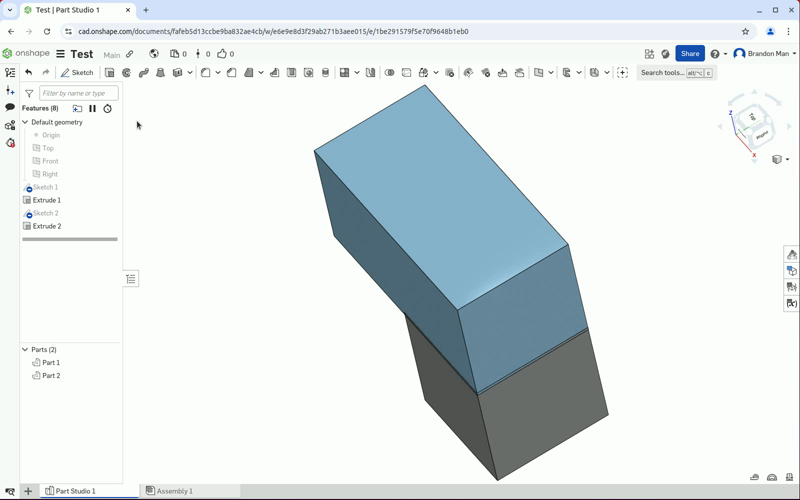
key(up, 2)
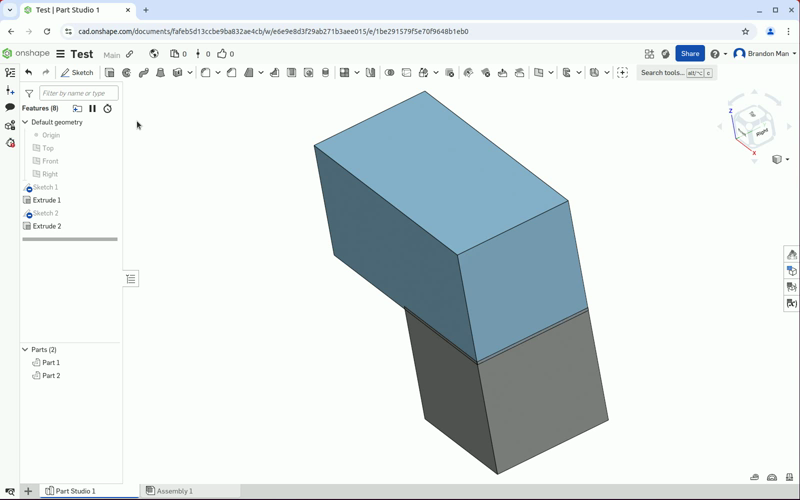
key(right, 2)
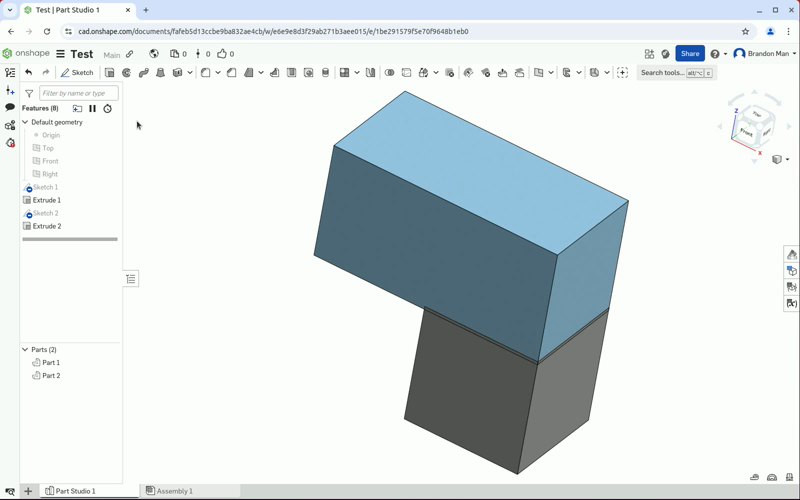
mouse_move(73, 189)
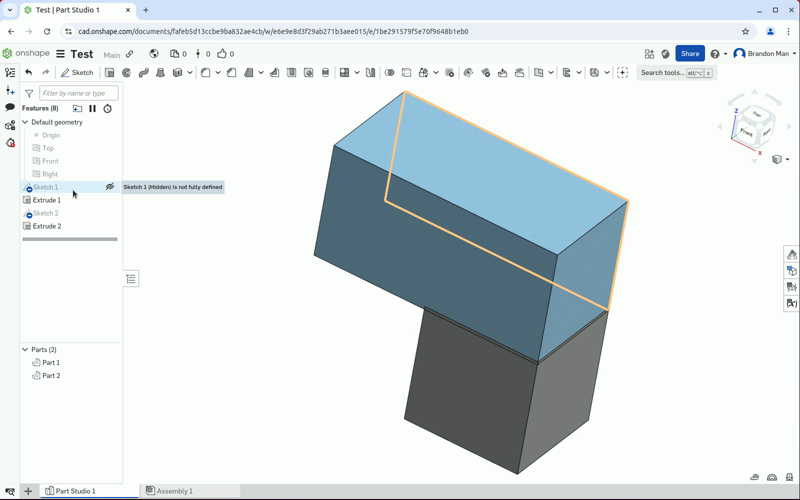
click(73, 189)